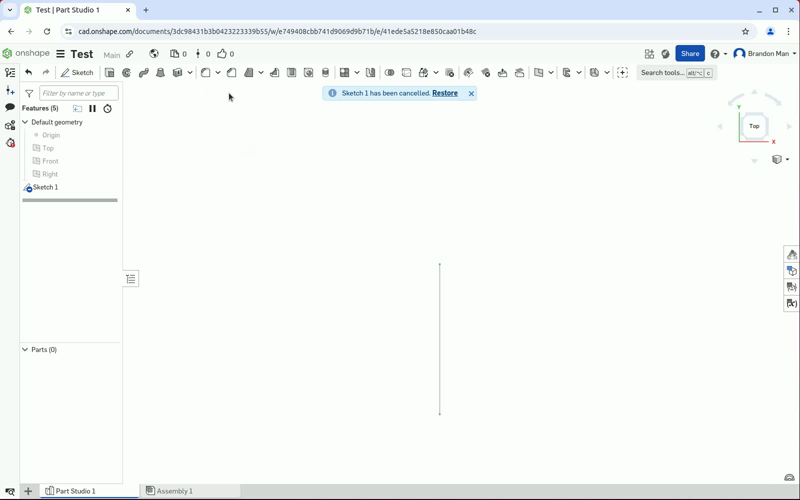
key(shift+h)
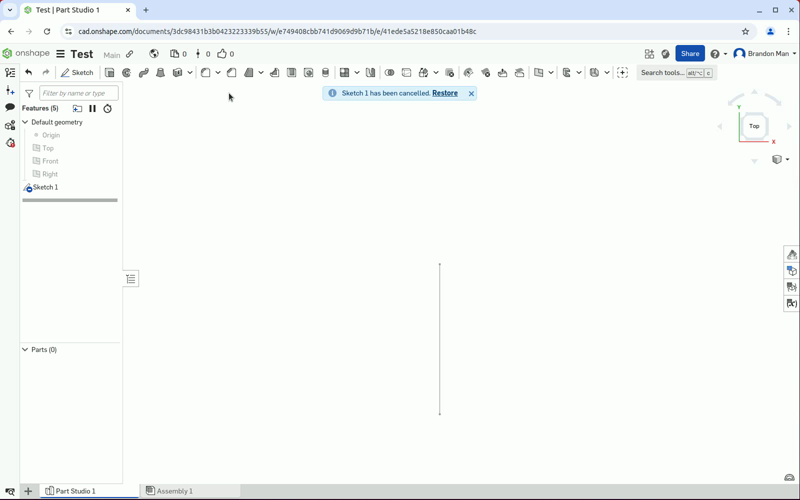
key(shift+s)
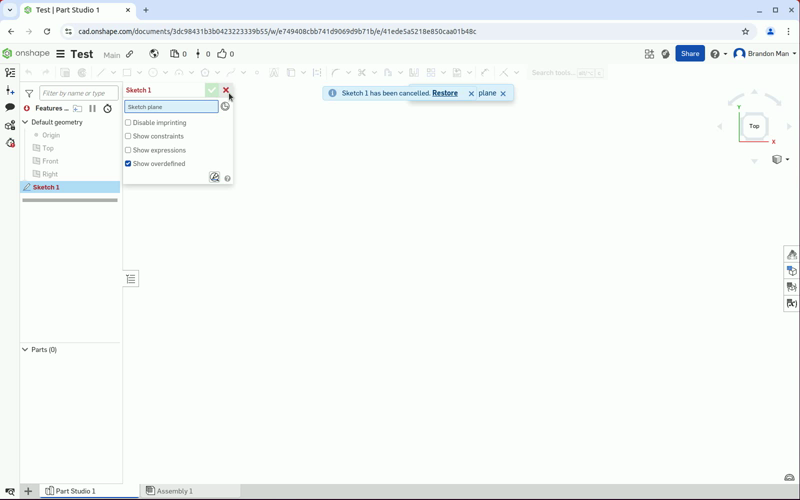
mouse_move(73, 150)
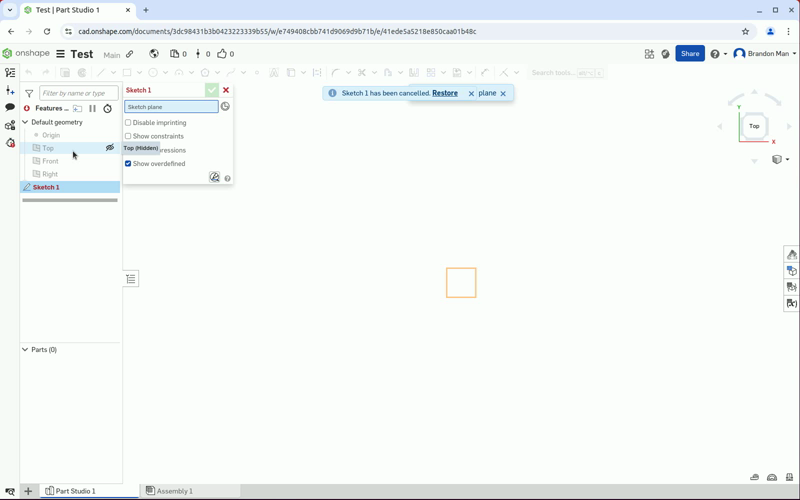
click(73, 150)
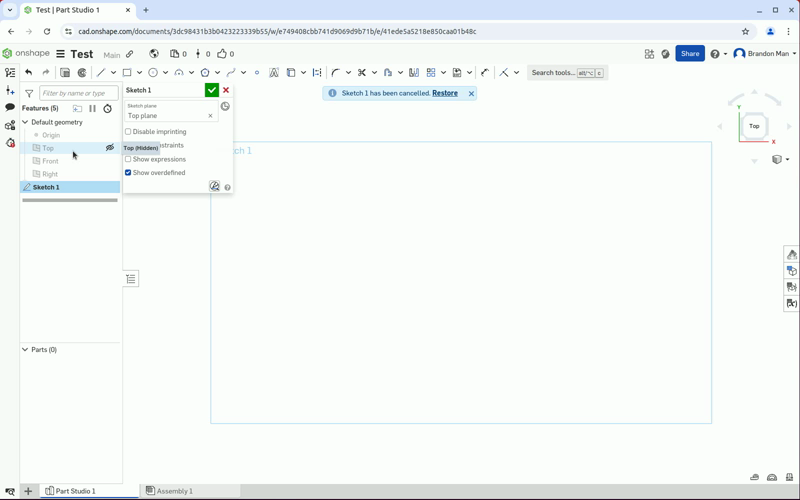
mouse_move(73, 352)
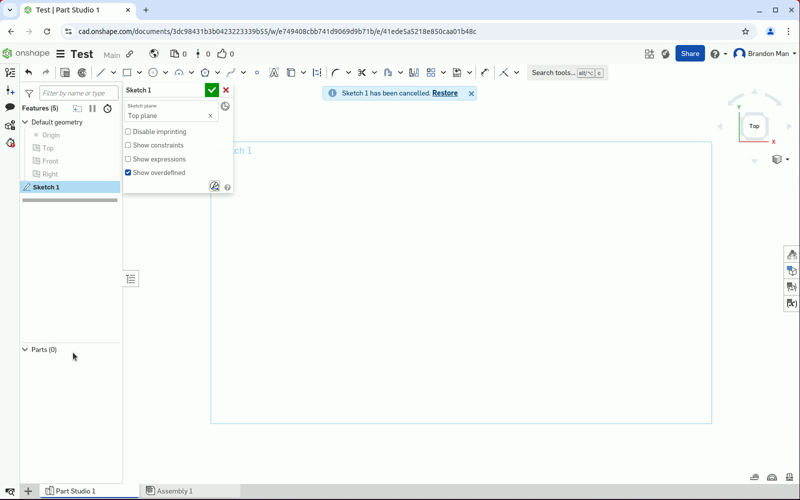
key(y)
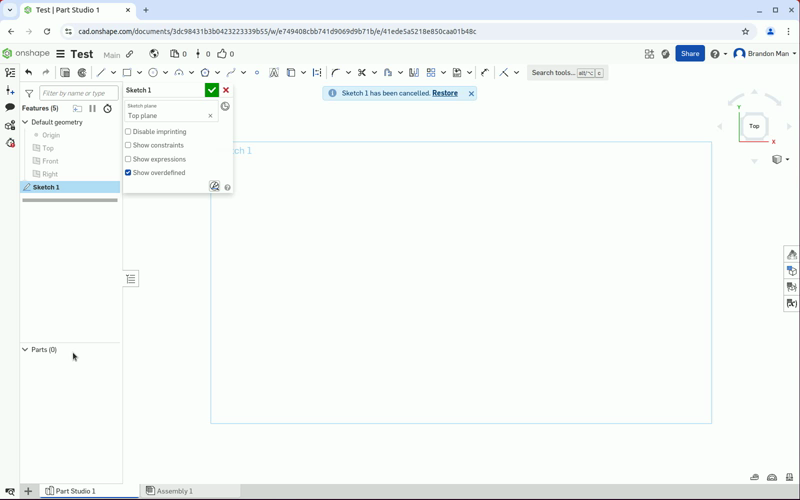
key(l)
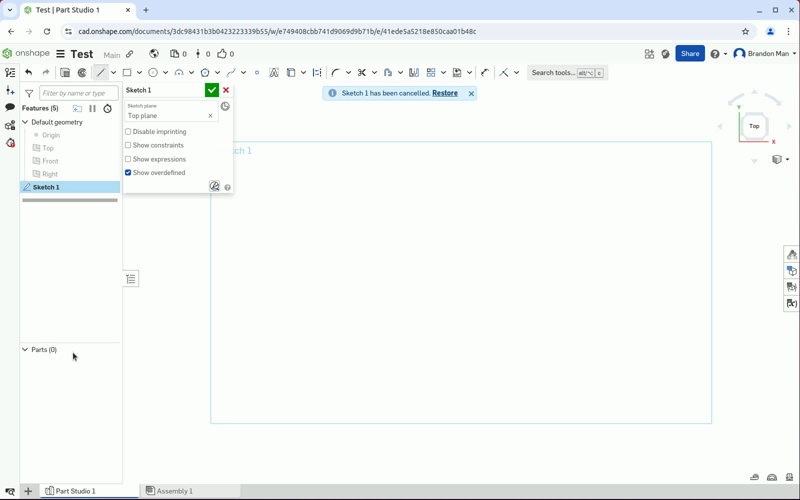
key_down(shift)
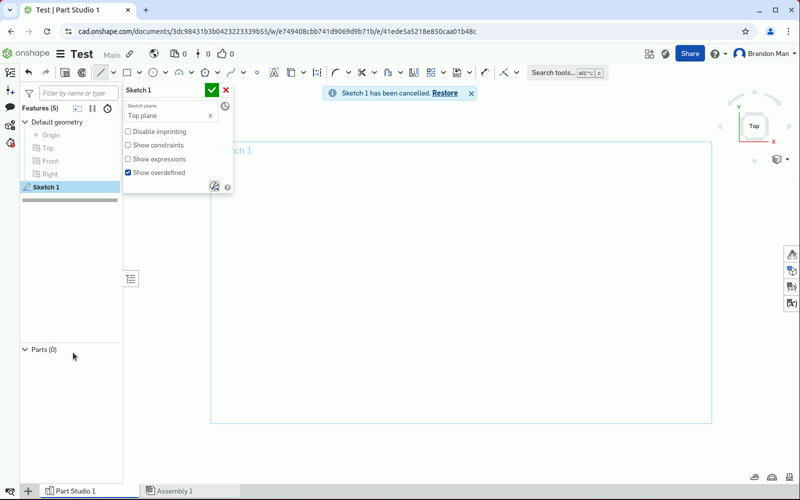
mouse_move(348, 339)
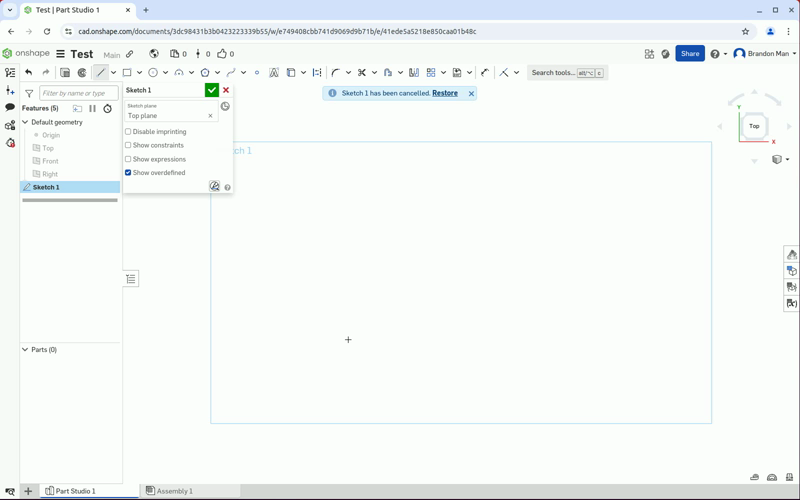
click(348, 339)
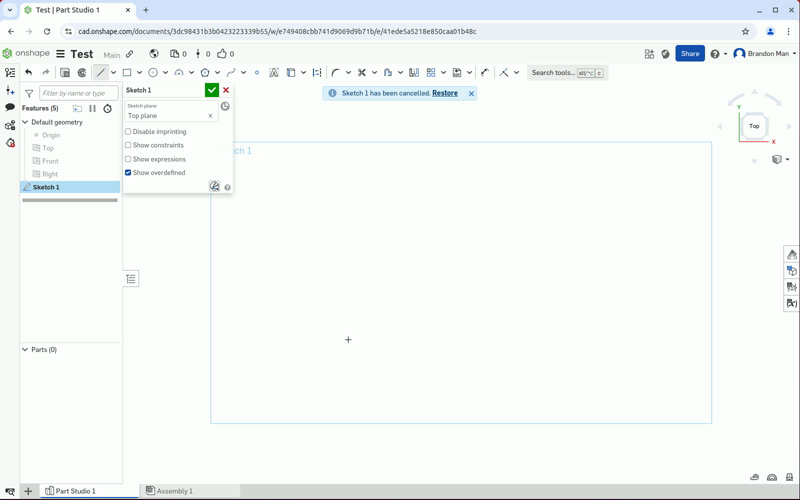
key_up(shift)
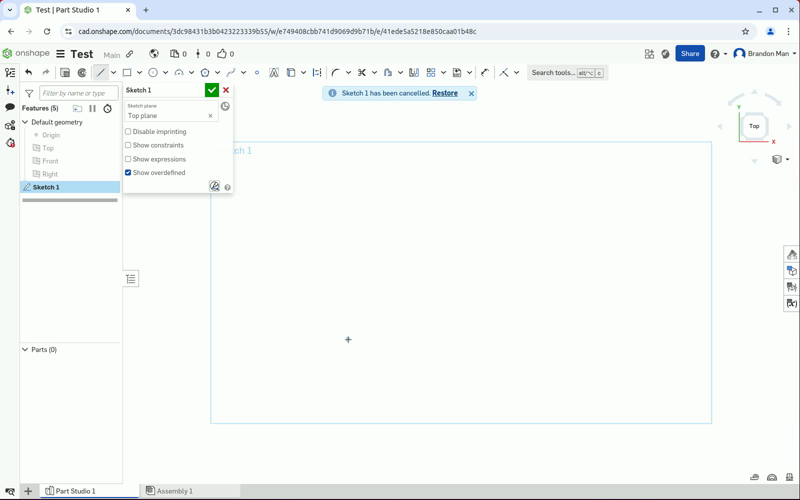
key_down(shift)
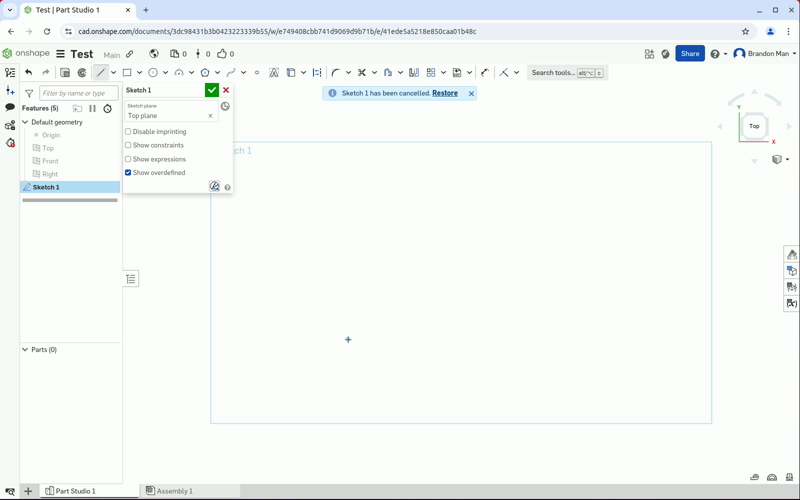
mouse_move(572, 339)
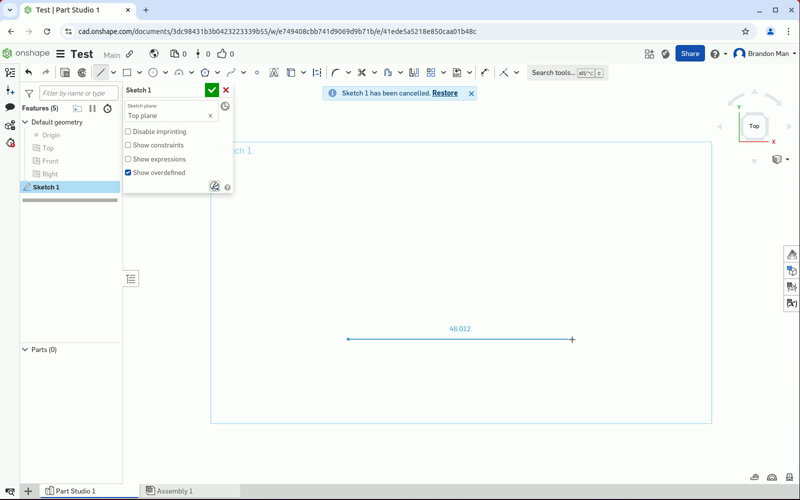
click(572, 339)
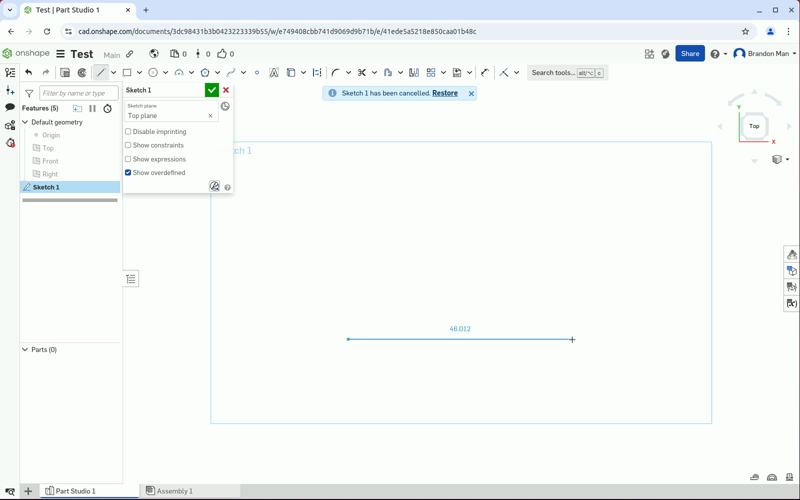
key_up(shift)
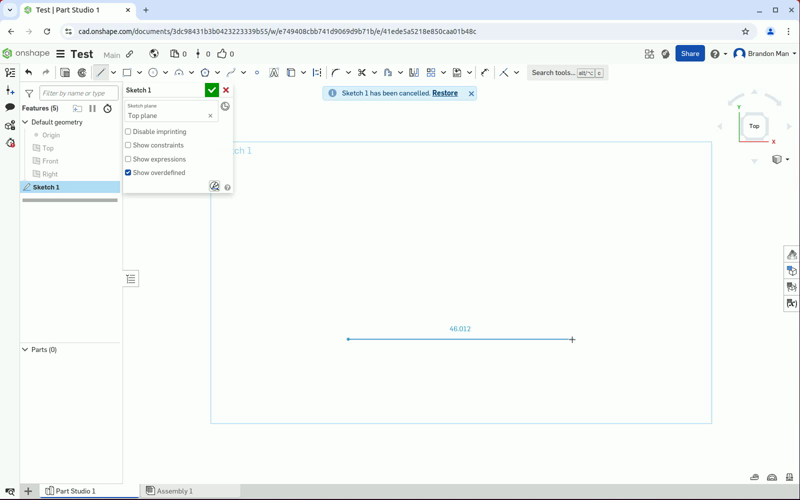
key_down(shift)
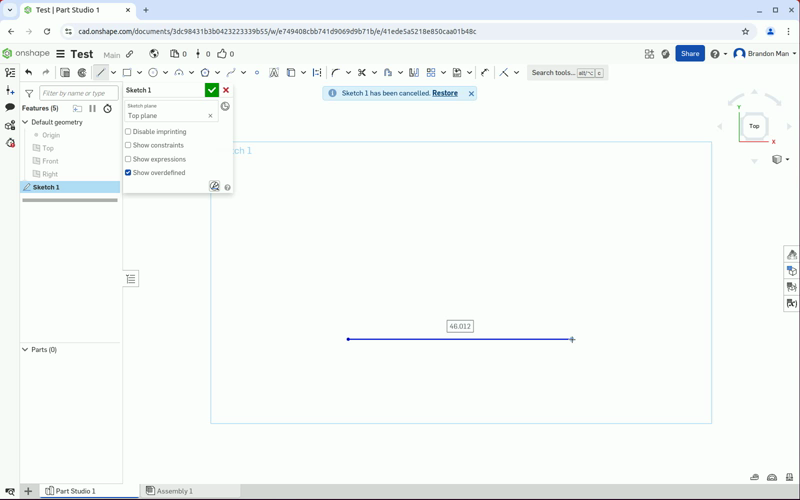
mouse_move(572, 228)
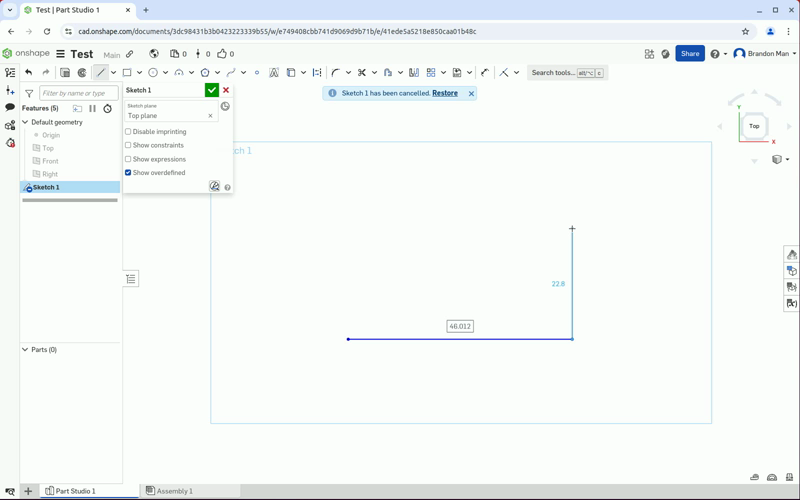
click(572, 228)
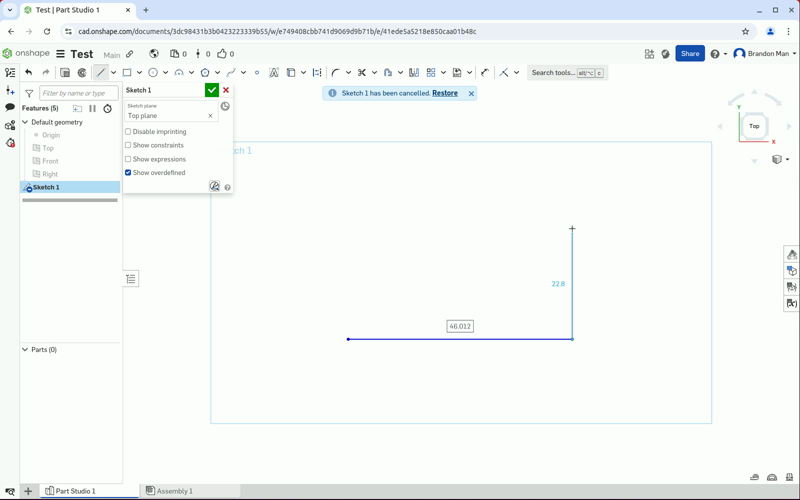
key_up(shift)
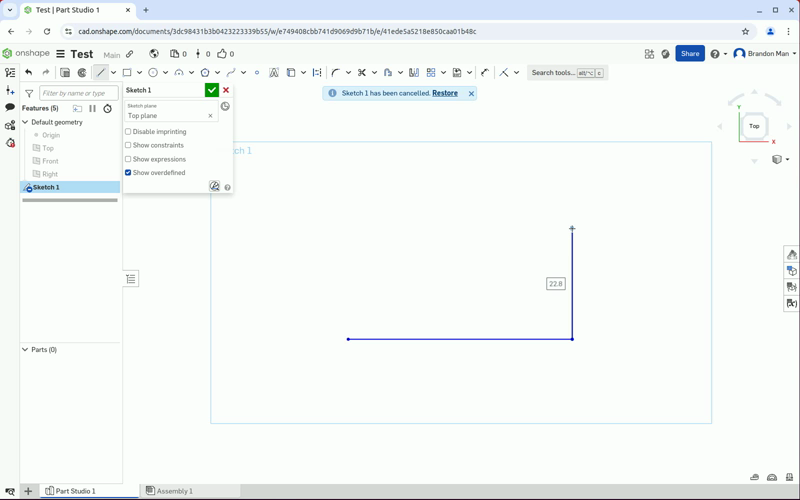
key_down(shift)
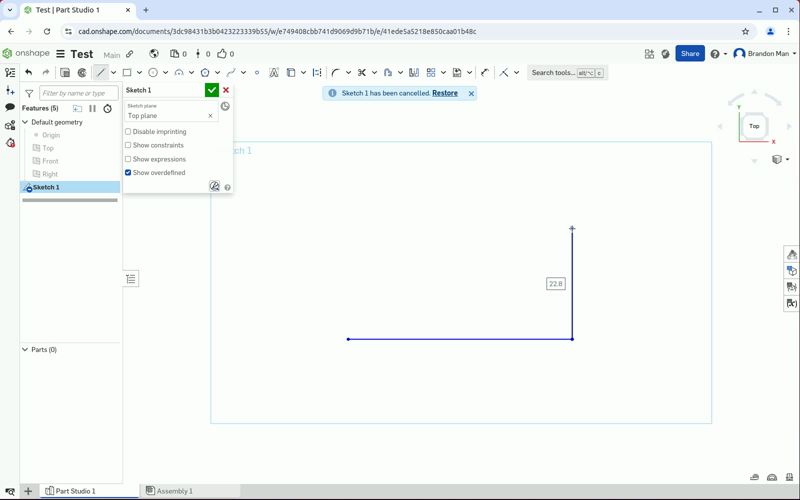
mouse_move(348, 228)
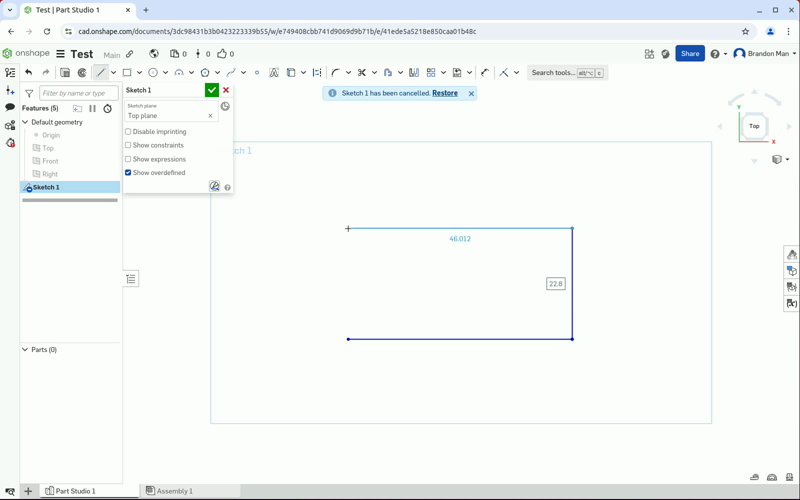
click(348, 228)
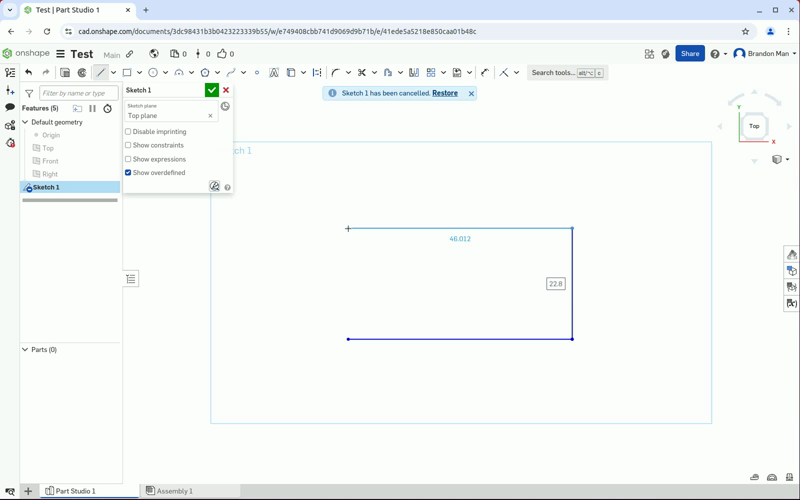
key_up(shift)
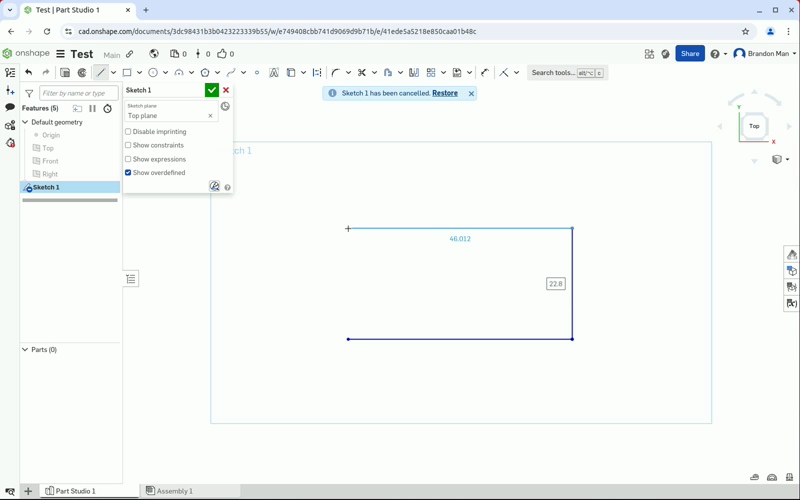
key_down(shift)
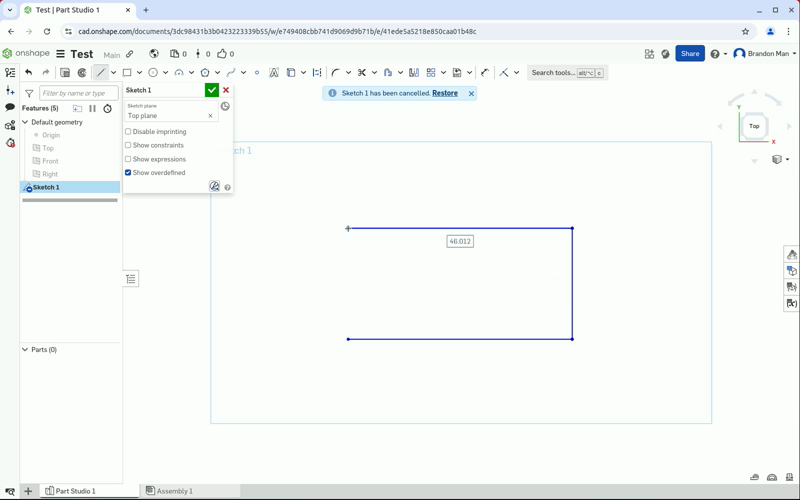
mouse_move(348, 339)
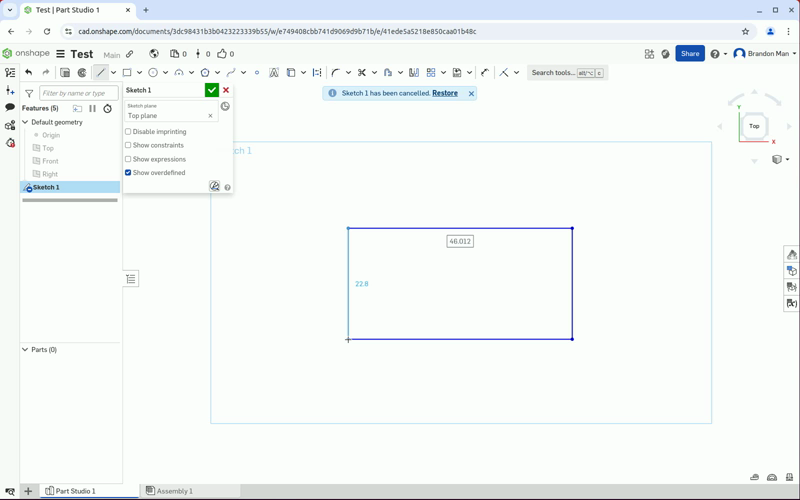
key_up(shift)
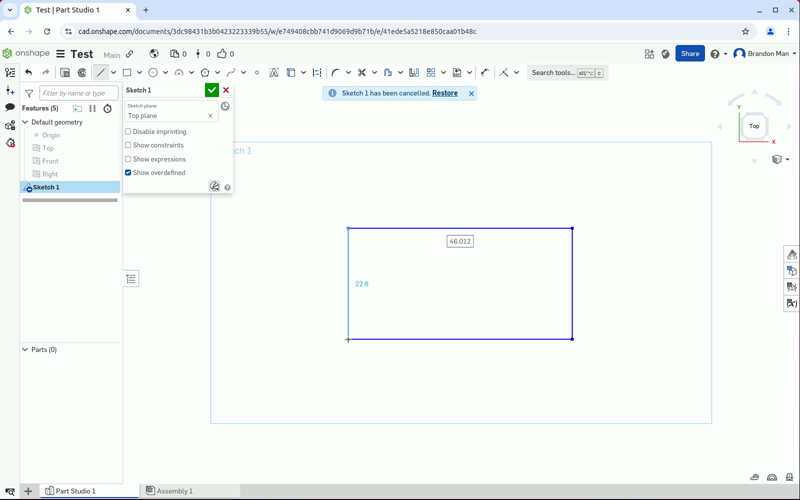
click(348, 339)
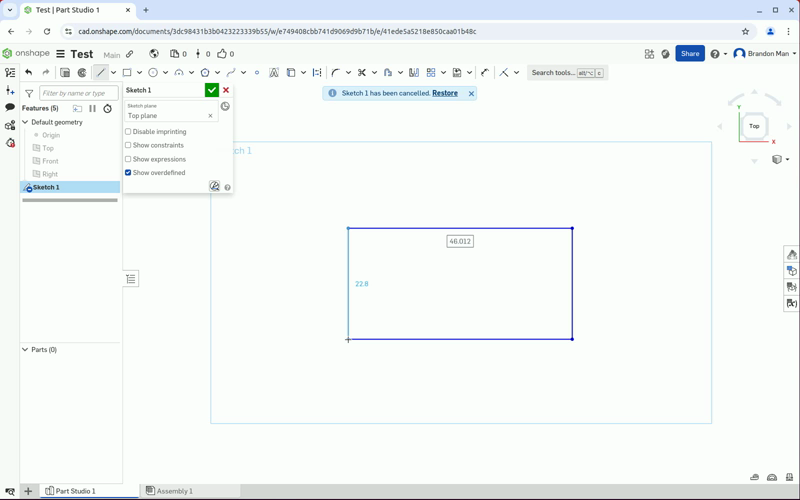
key(esc)
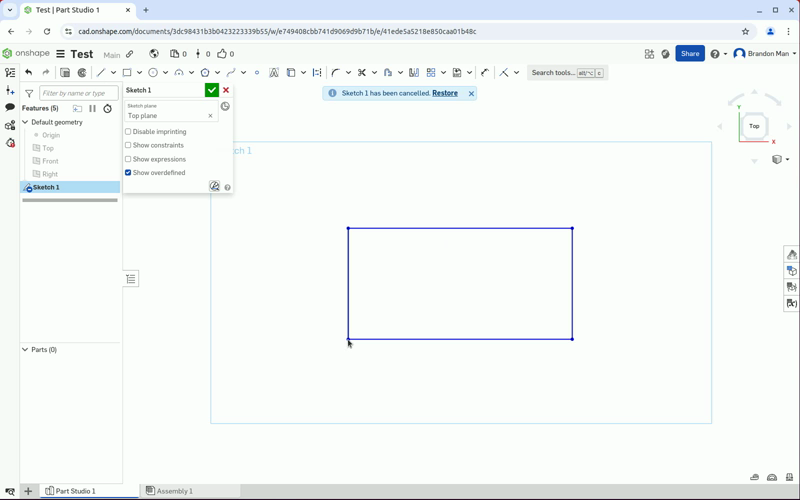
mouse_move(429, 271)
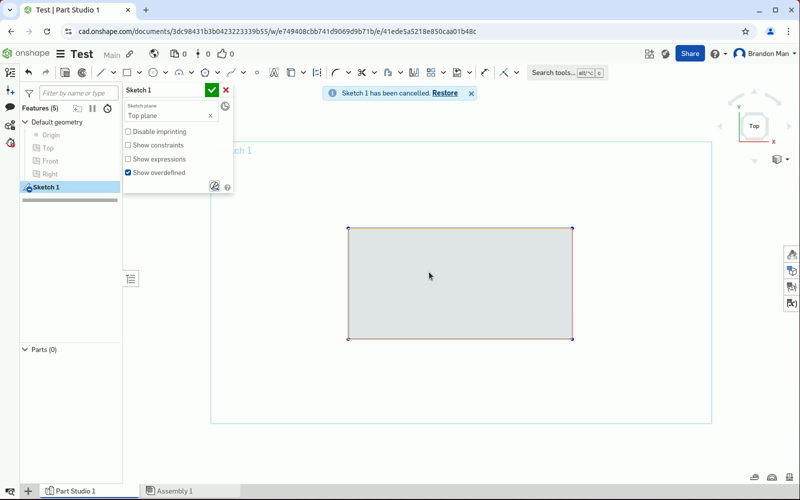
click(429, 271)
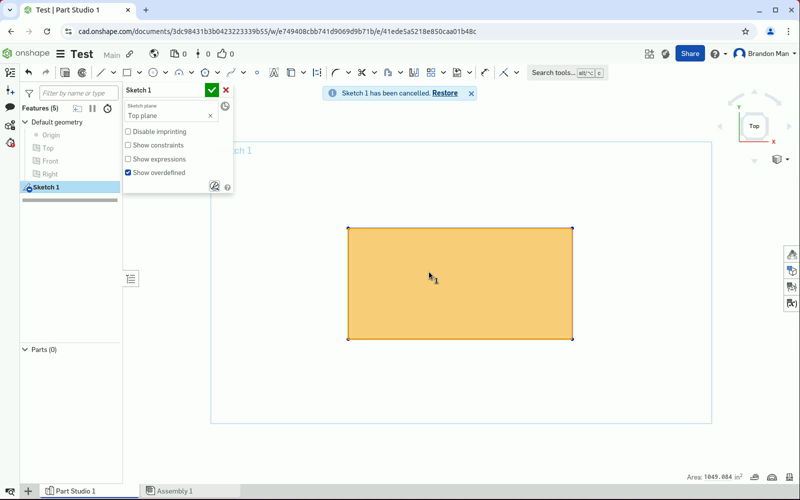
mouse_move(73, 352)
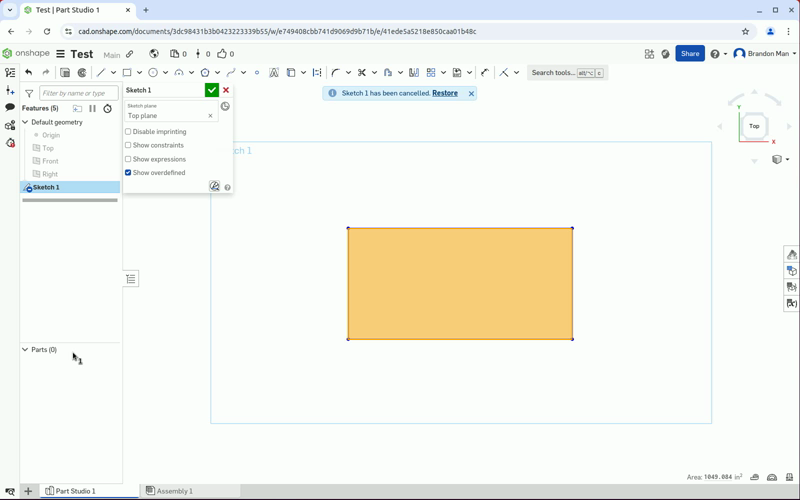
key(shift+y)
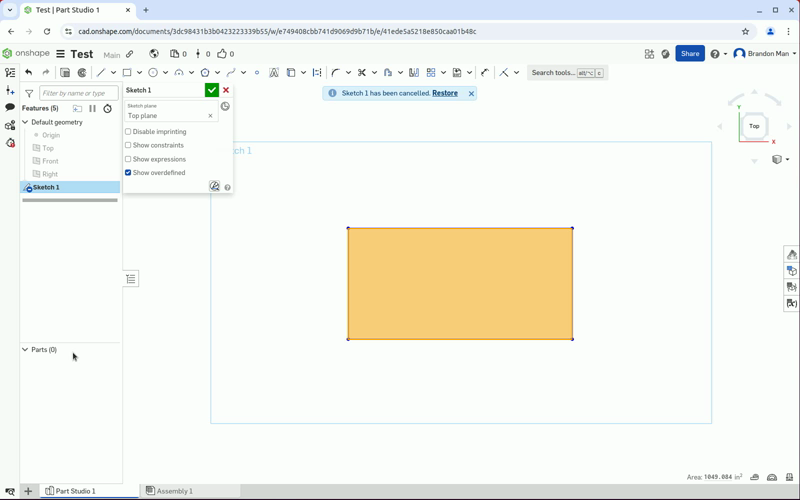
key(shift+e)
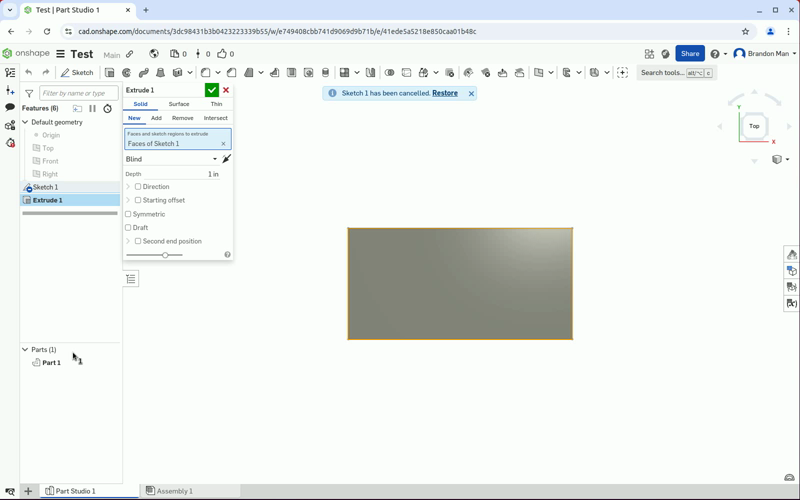
mouse_move(143, 106)
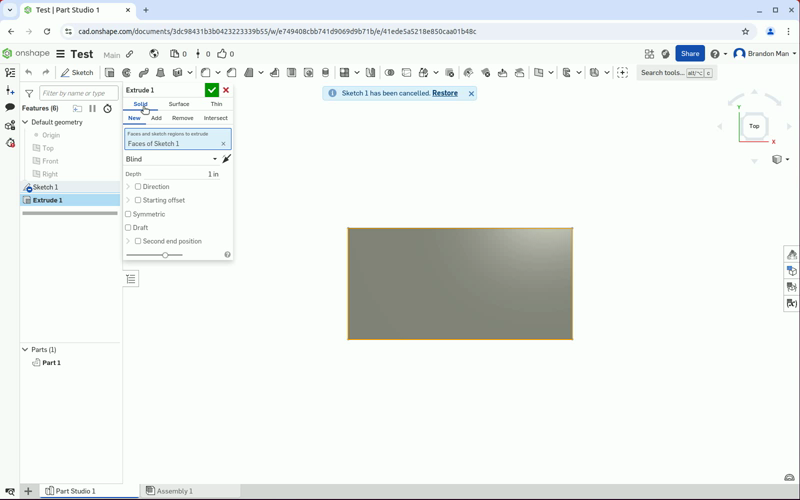
click(143, 106)
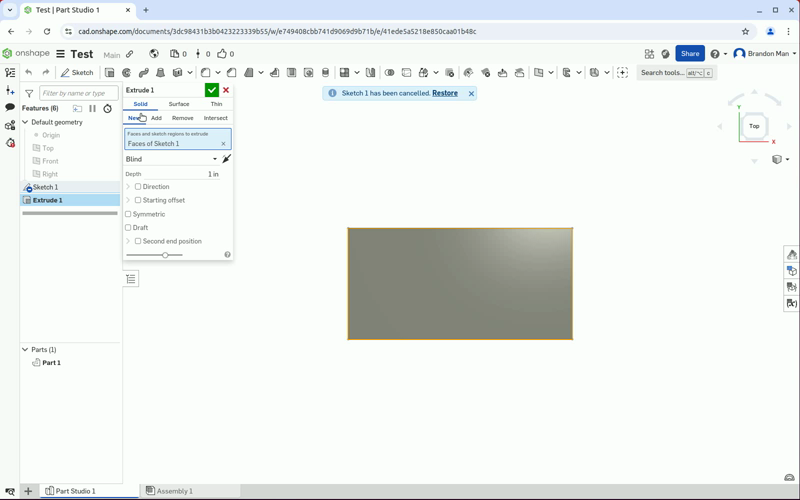
mouse_move(137, 120)
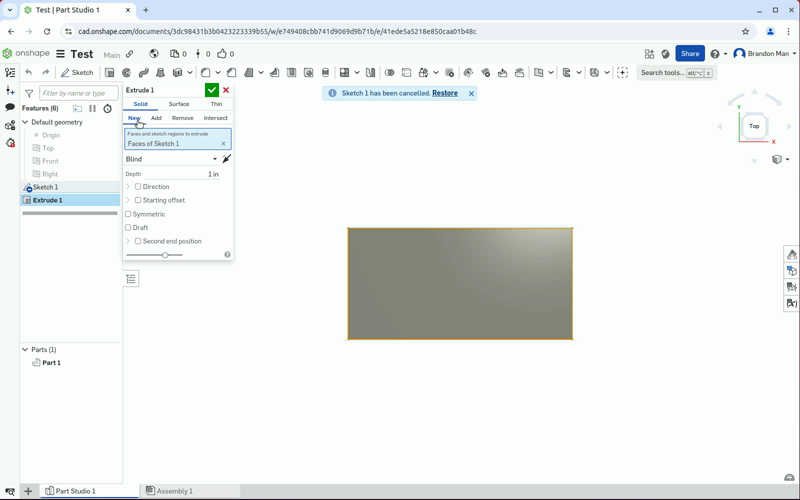
click(137, 120)
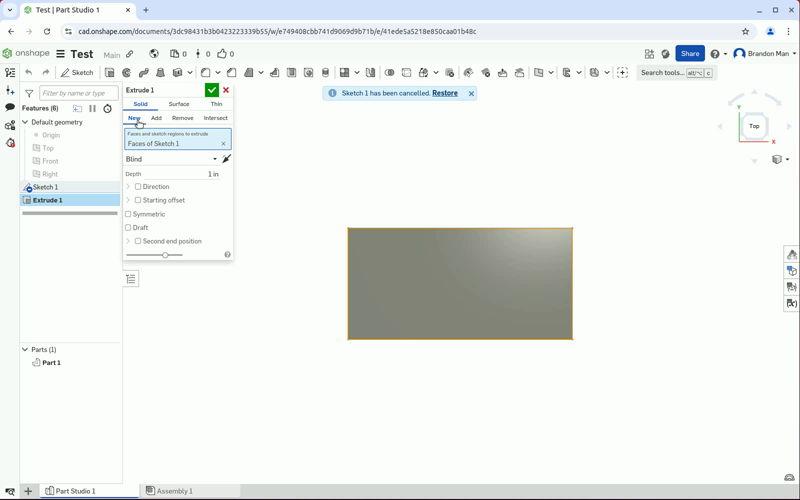
key(tab, 4)
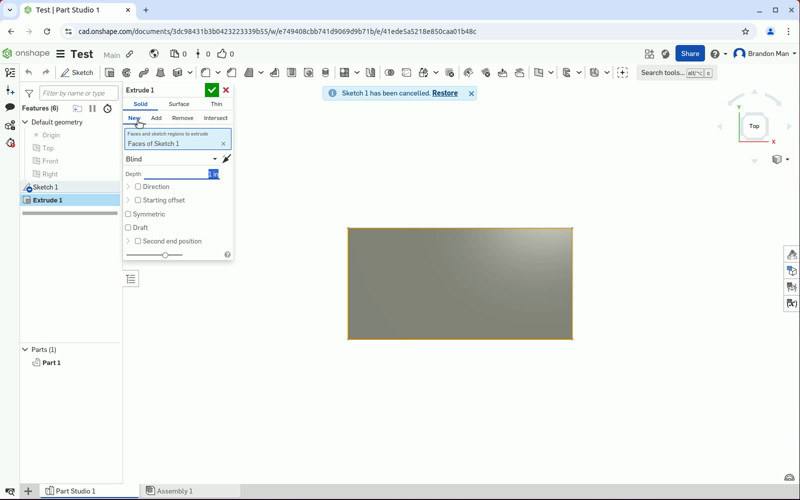
text(8.906)
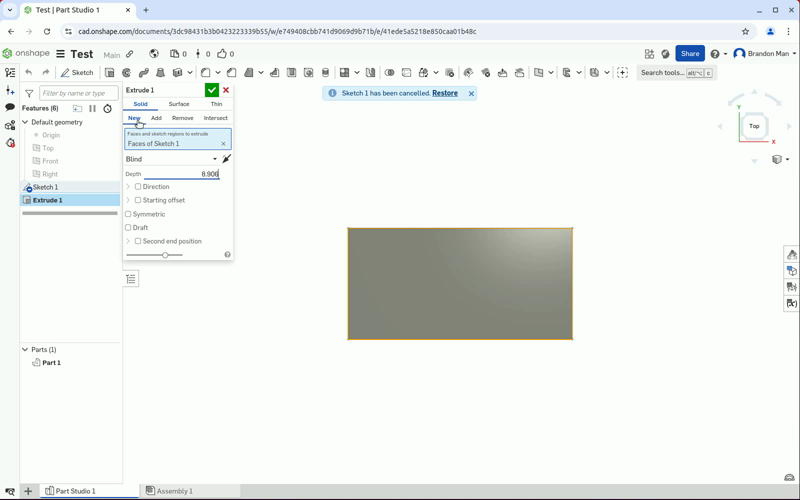
key(enter)
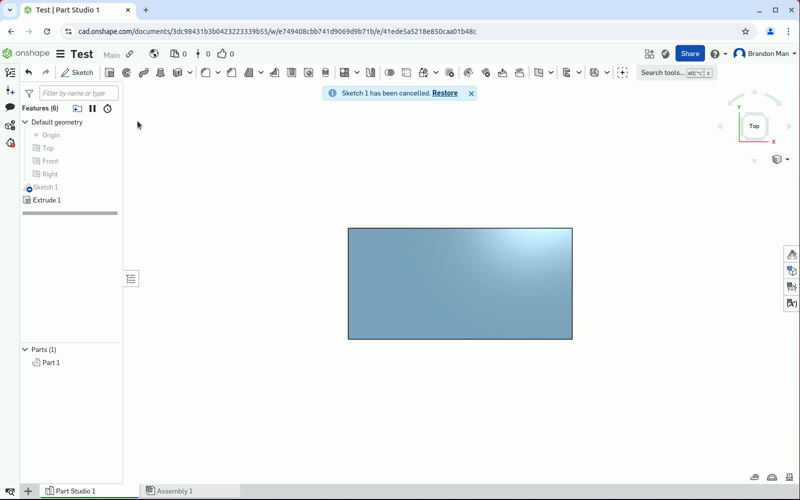
key(shift+h)
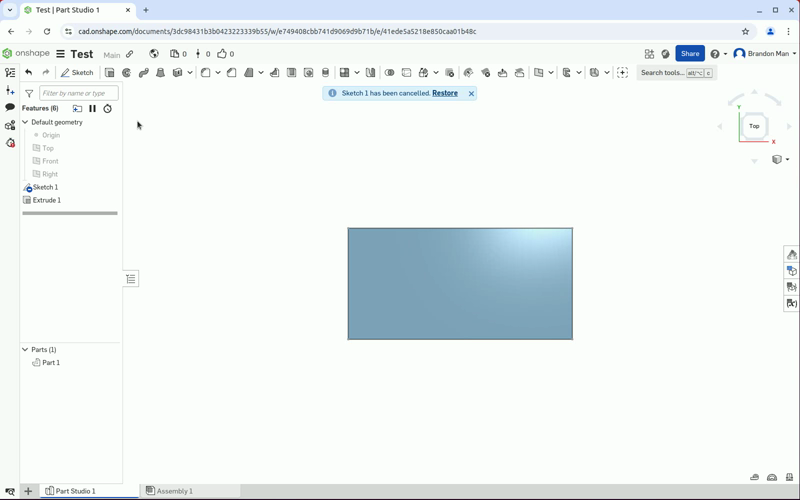
key(shift+h)
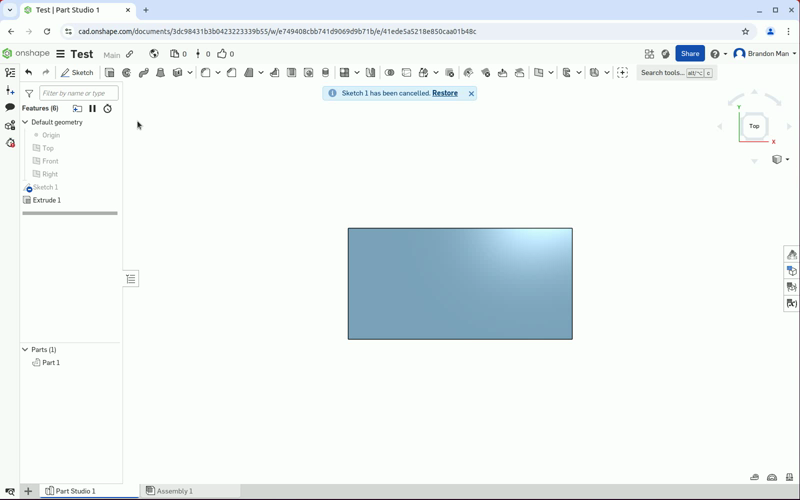
mouse_move(73, 189)
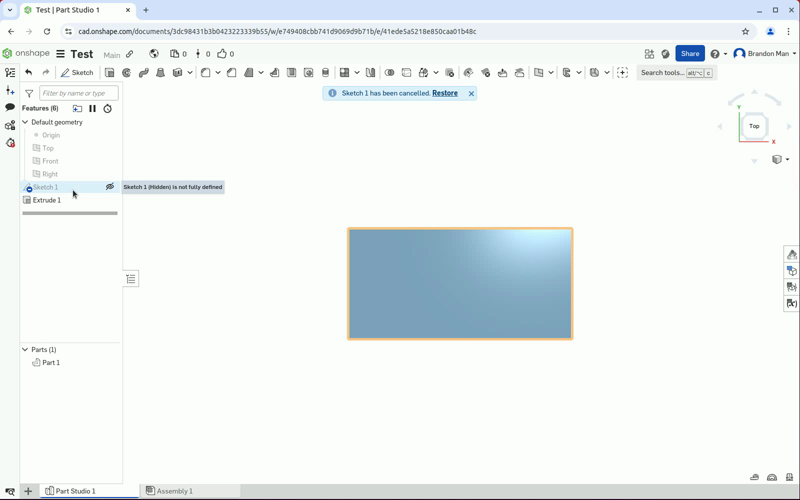
click(73, 189)
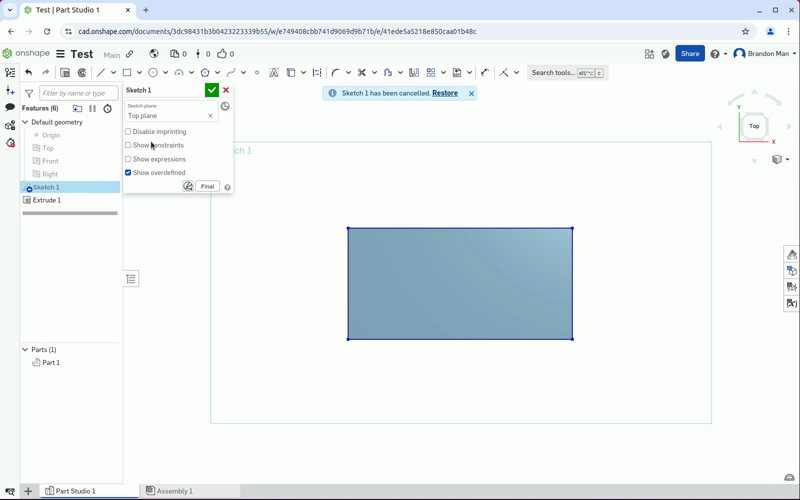
mouse_move(229, 92)
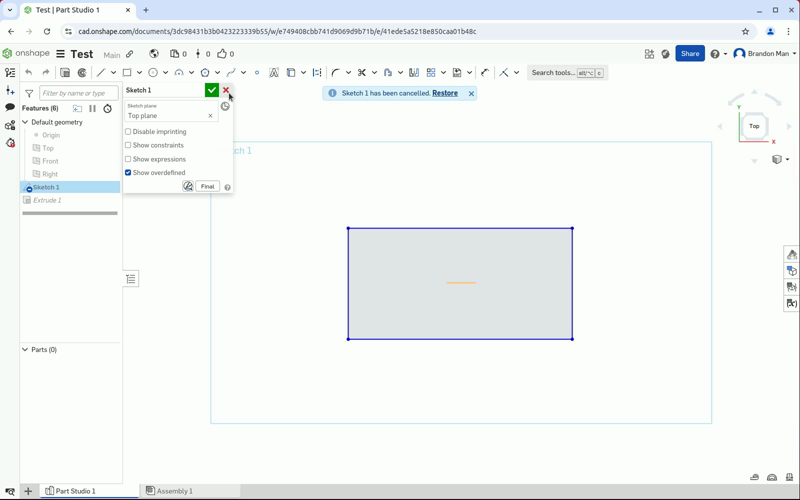
click(229, 92)
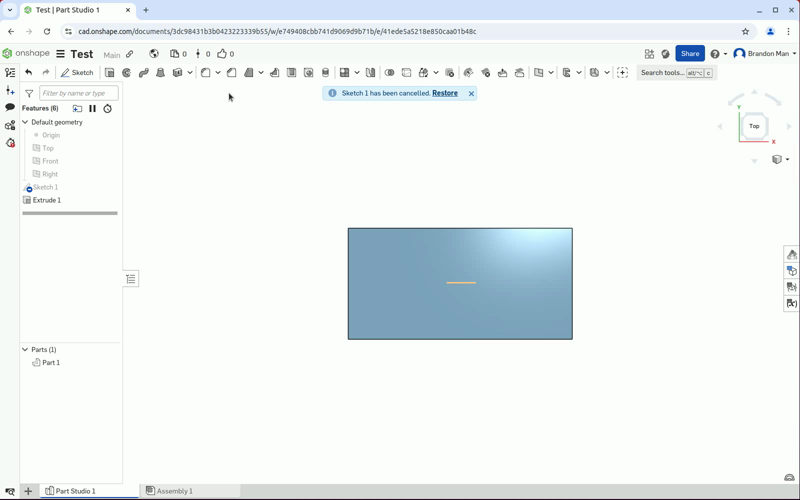
mouse_move(541, 75)
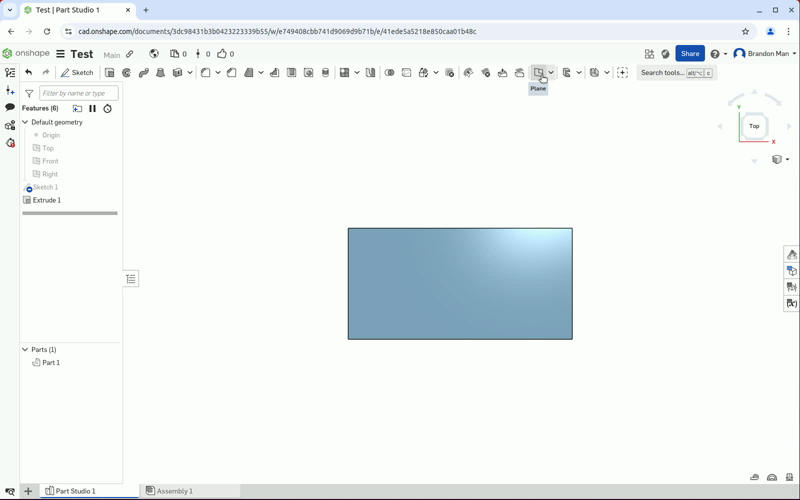
click(541, 75)
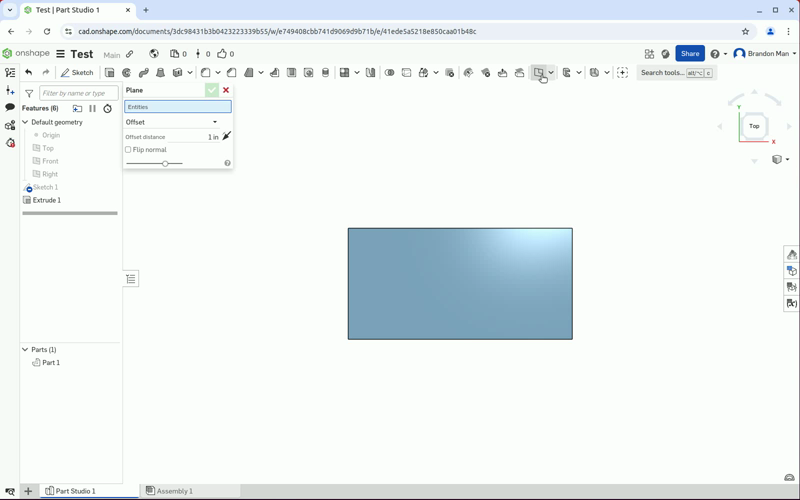
mouse_move(73, 150)
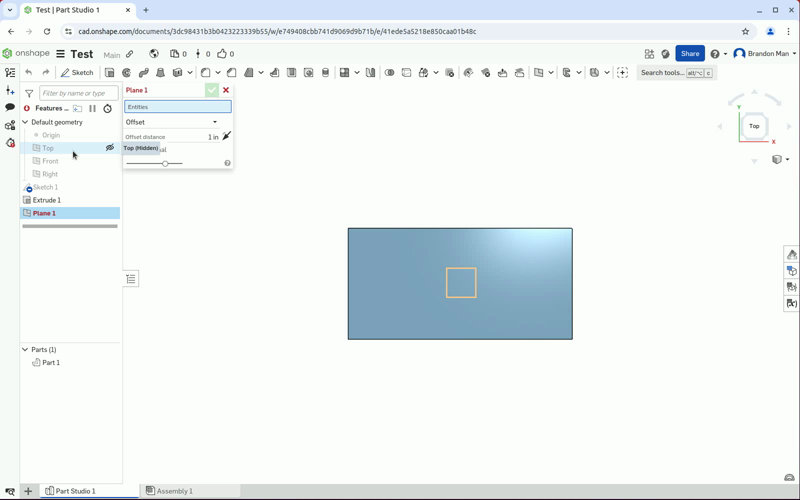
click(73, 150)
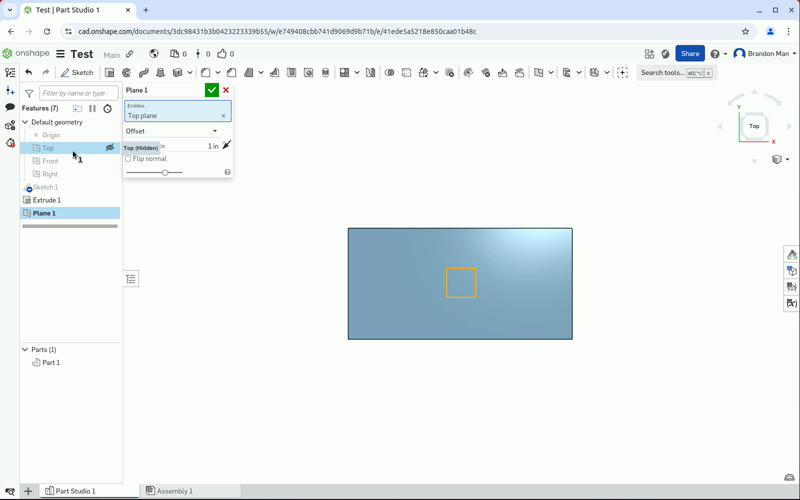
key(tab, 2)
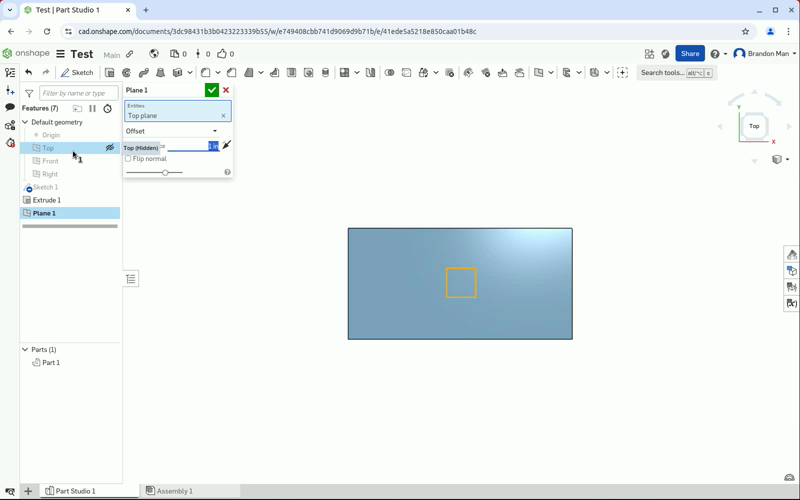
text(8.904)
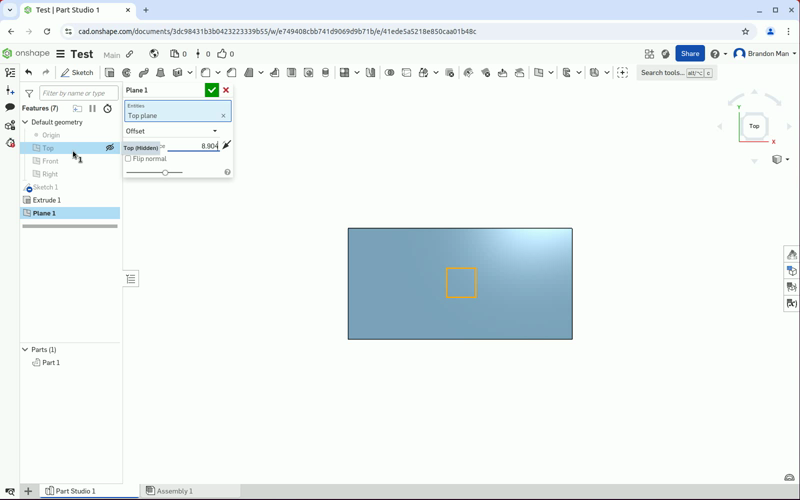
key(enter, 2)
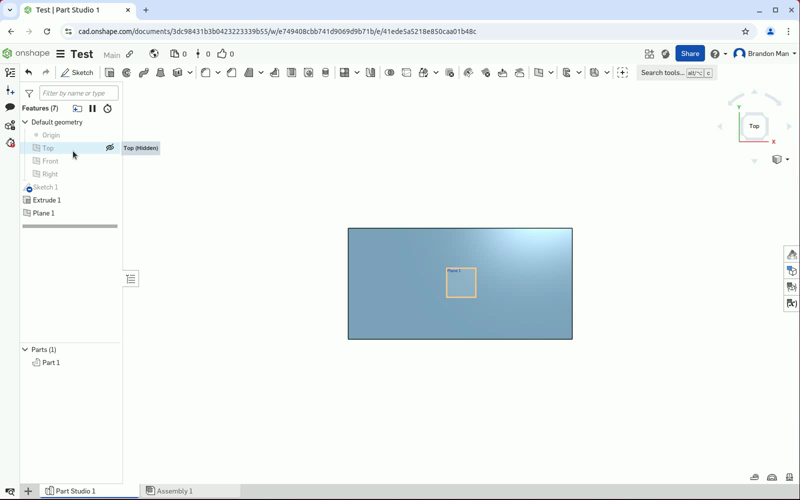
key(shift+s)
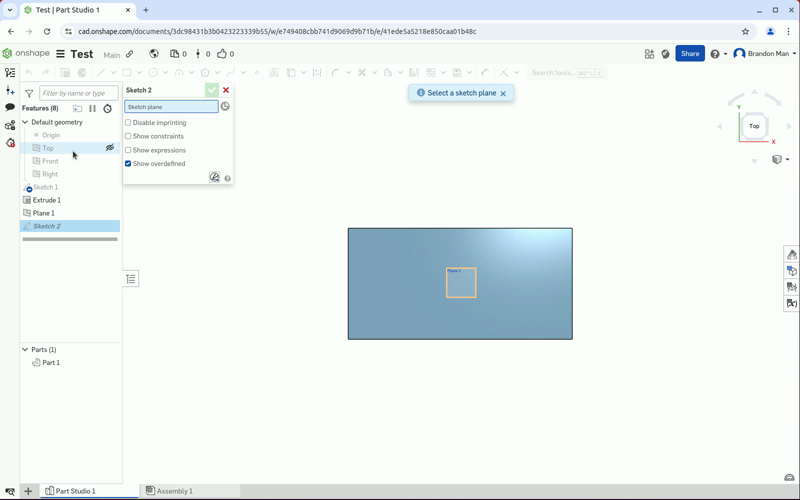
mouse_move(73, 215)
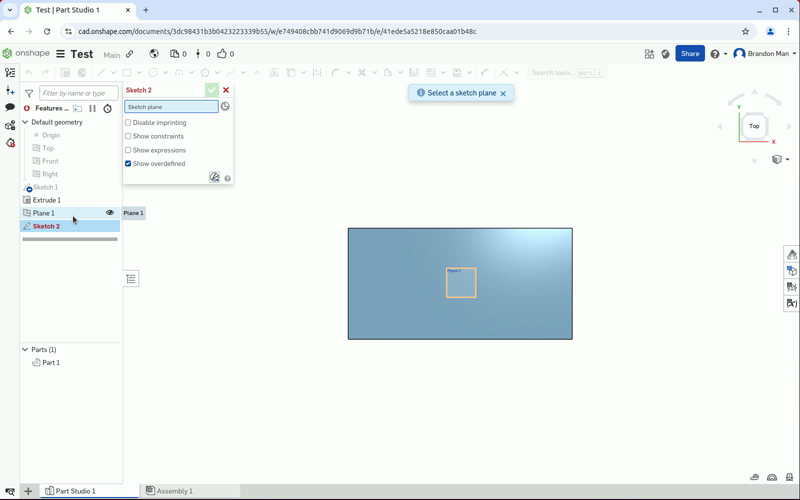
click(73, 215)
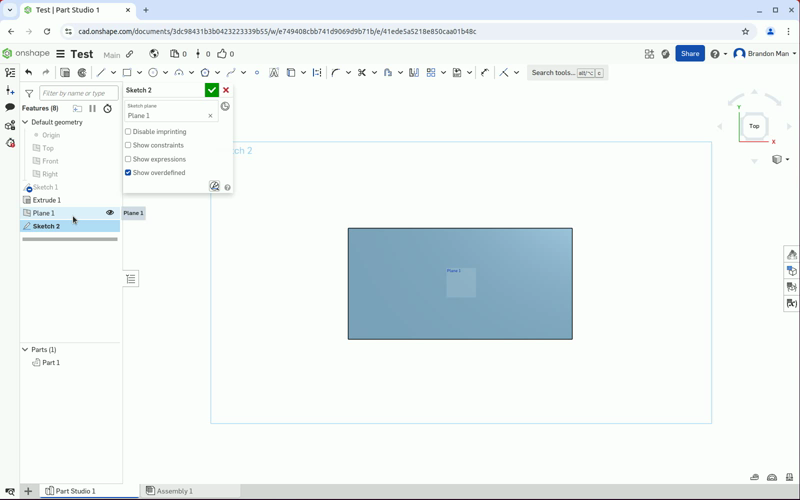
mouse_move(73, 352)
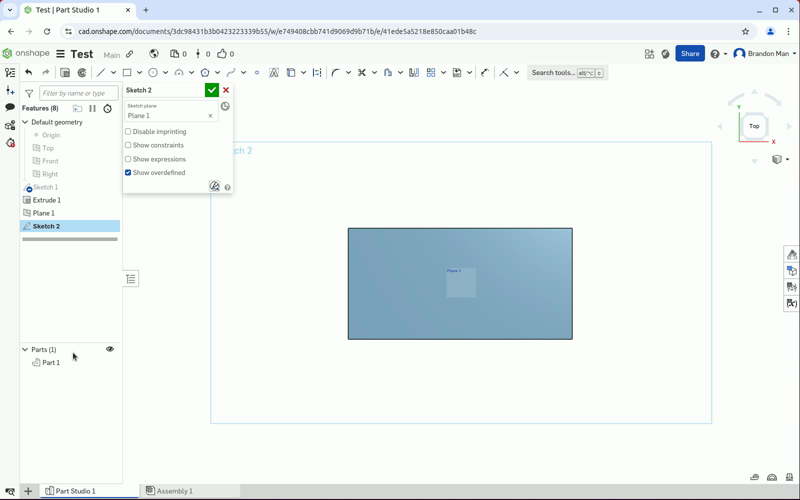
key(y)
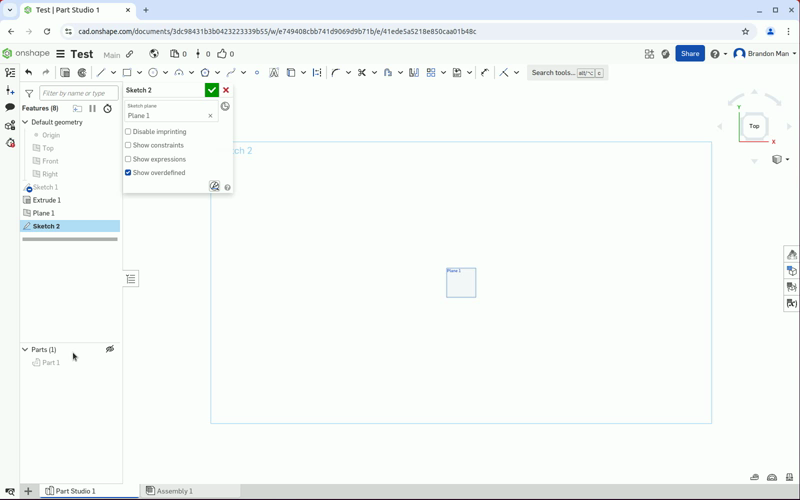
key(c)
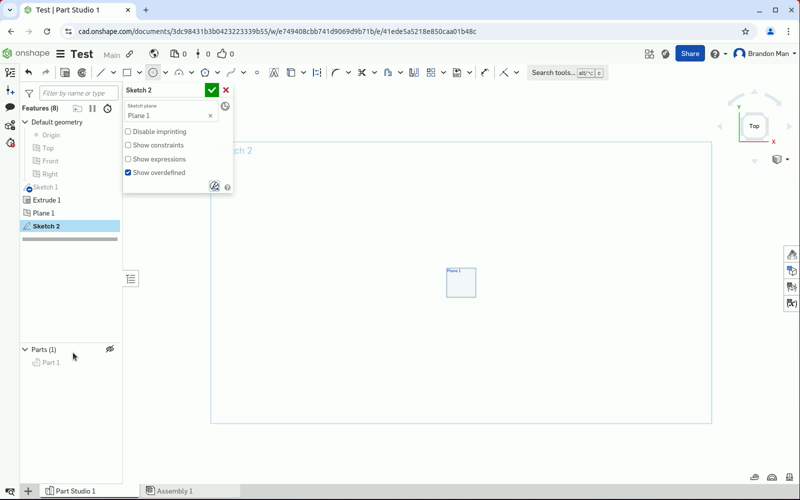
key_down(shift)
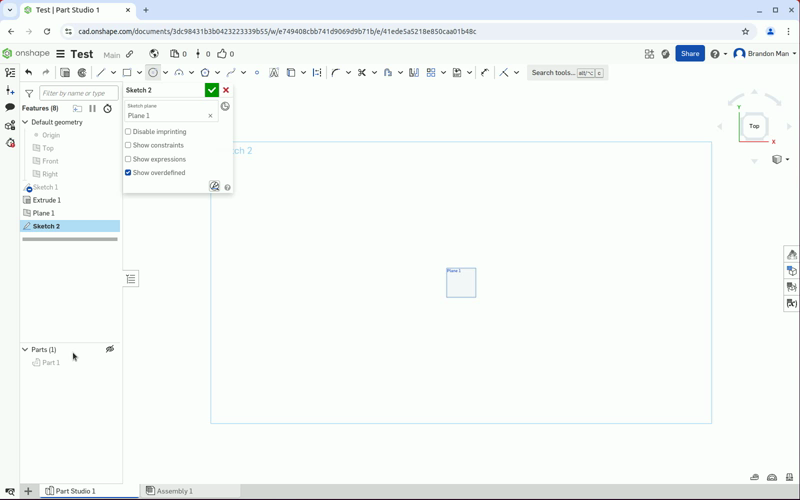
mouse_move(461, 282)
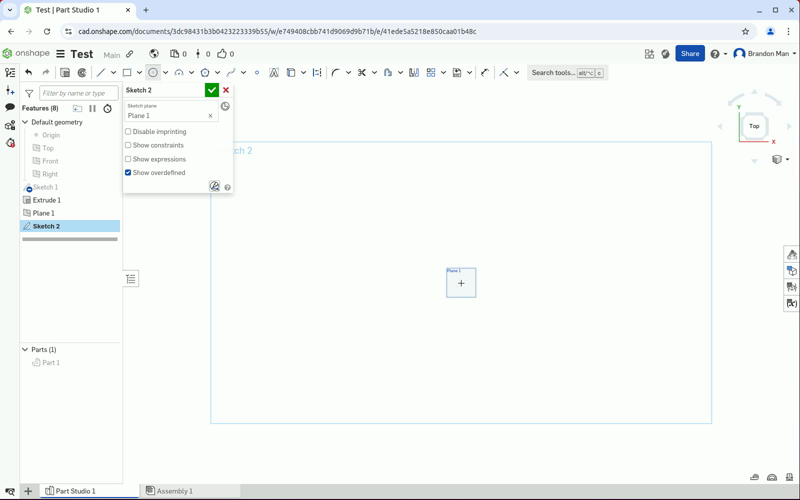
click(461, 282)
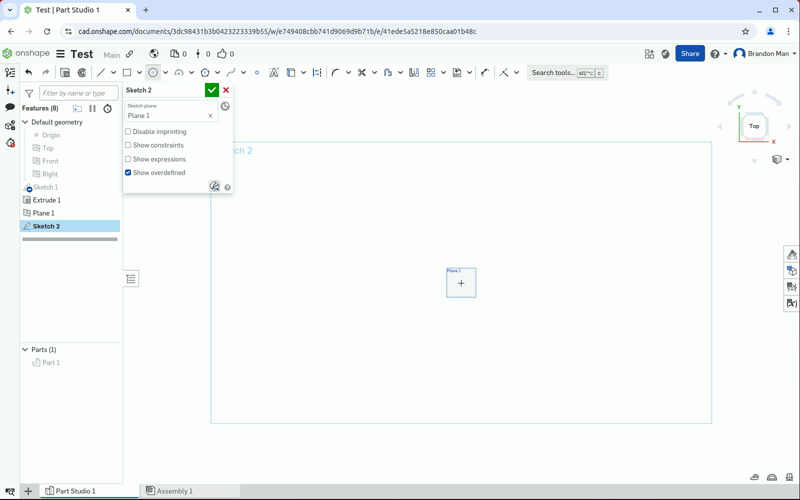
key_up(shift)
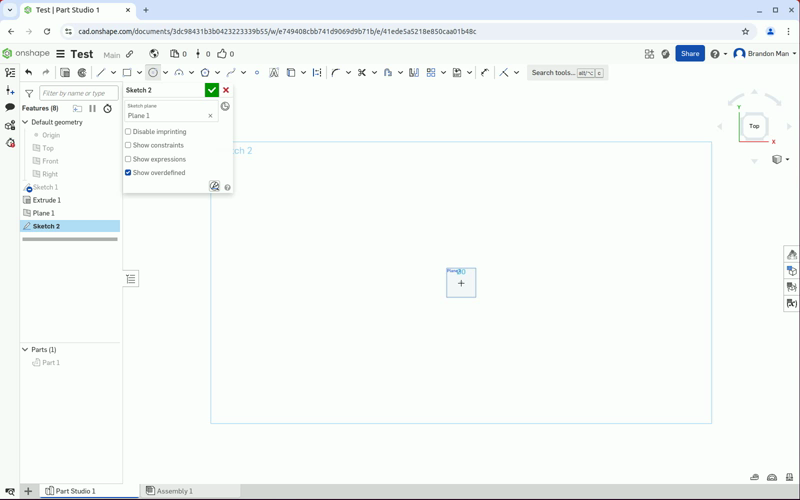
mouse_move(491, 282)
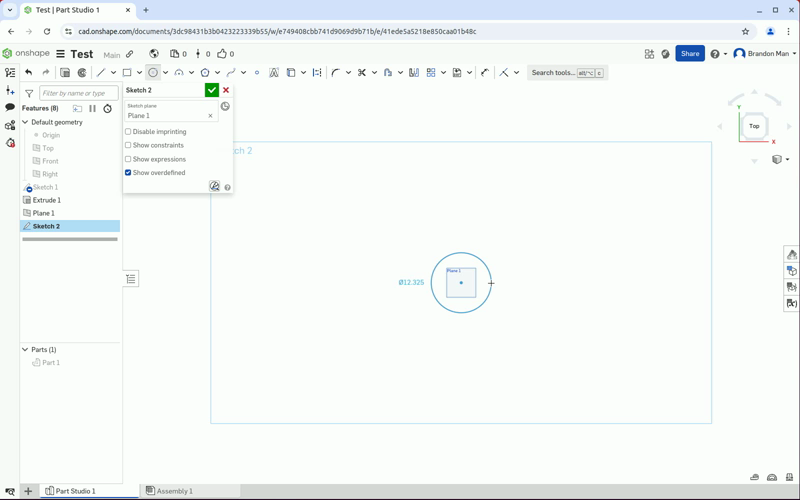
click(491, 282)
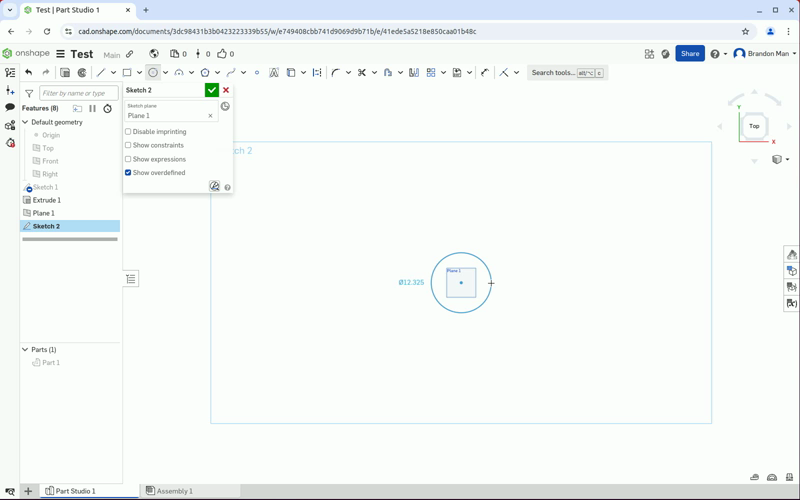
key(esc)
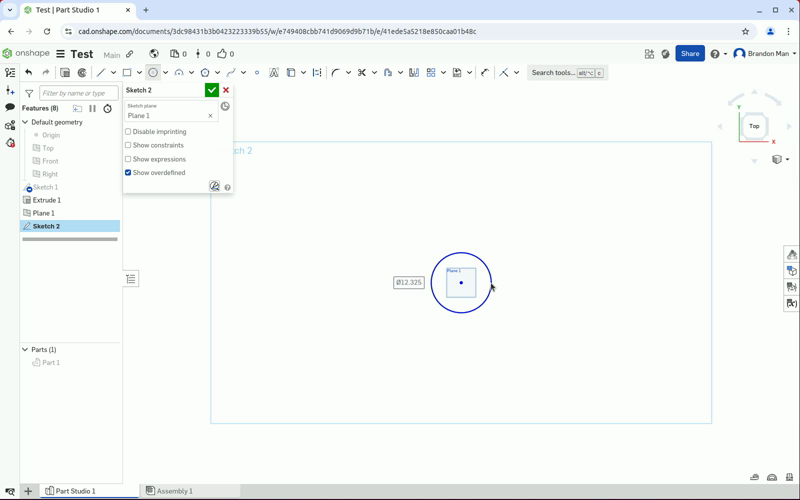
mouse_move(461, 274)
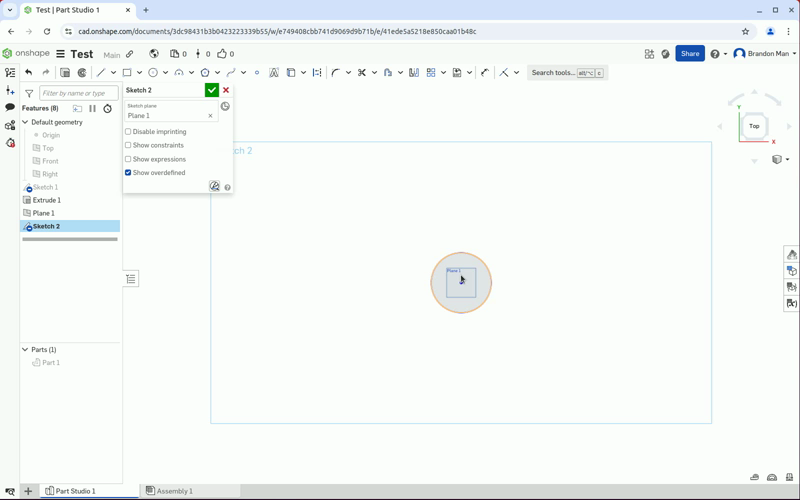
click(461, 274)
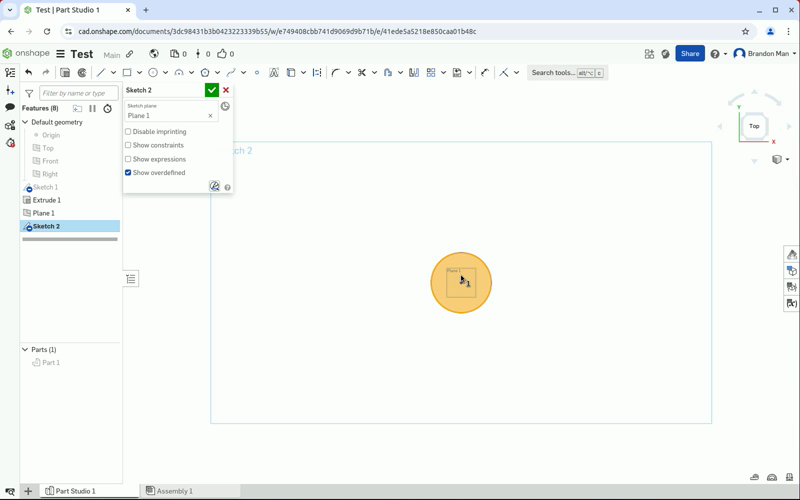
mouse_move(73, 352)
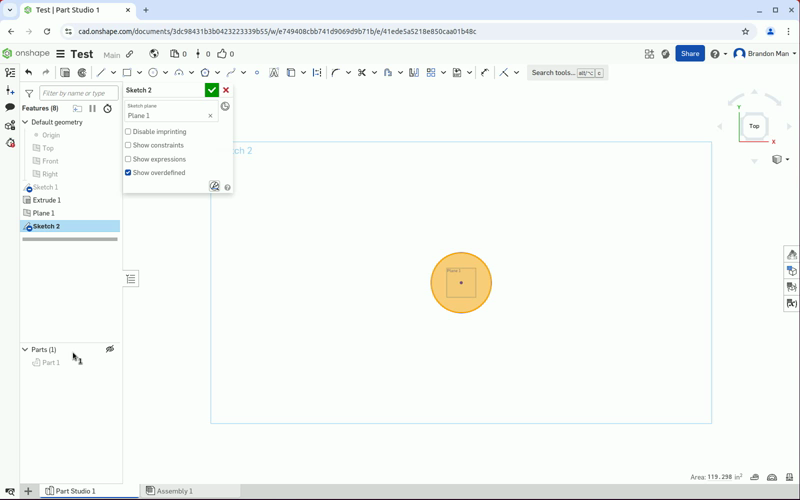
key(shift+y)
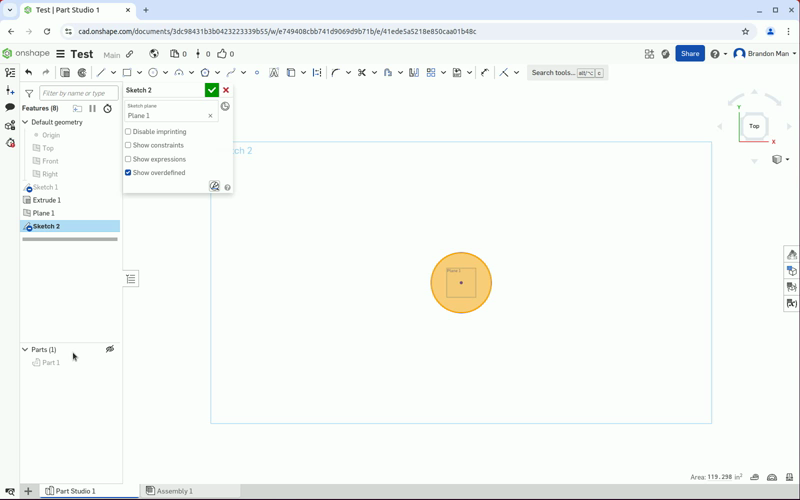
key(shift+e)
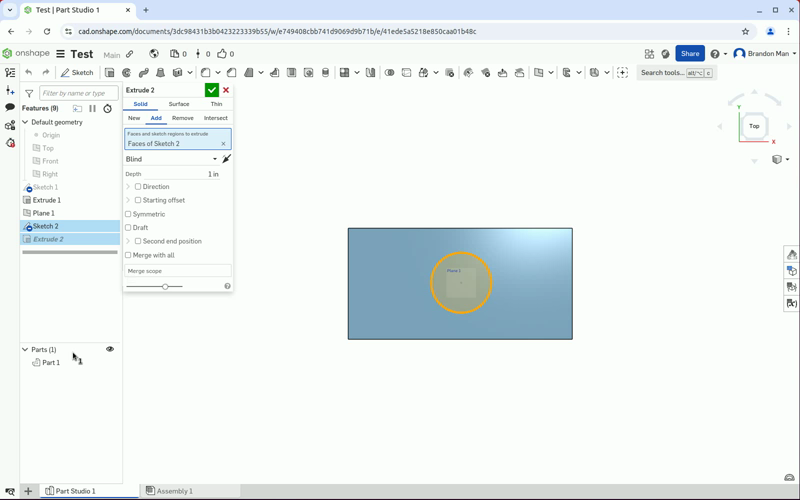
mouse_move(143, 106)
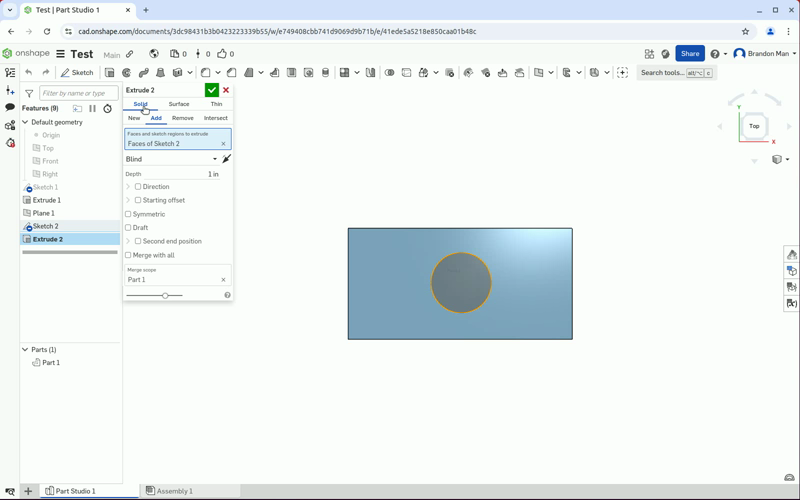
click(143, 106)
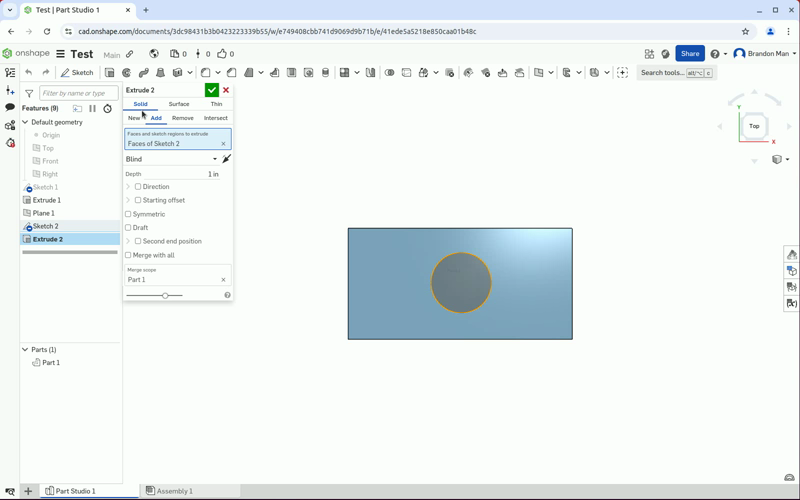
mouse_move(137, 120)
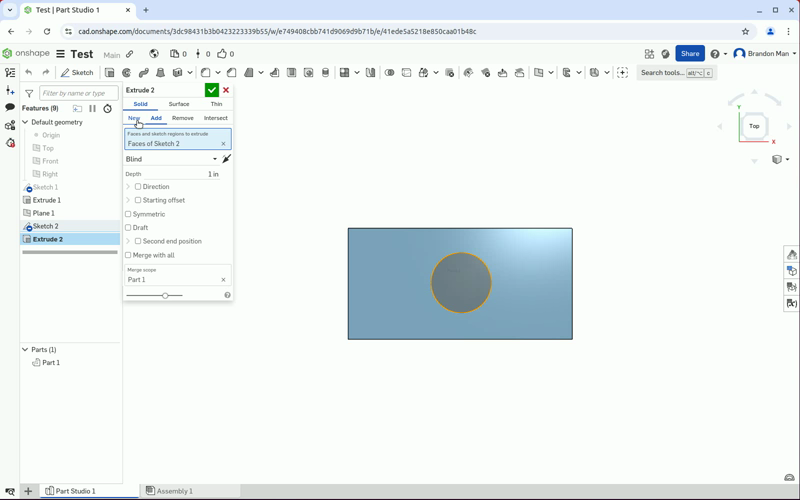
click(137, 120)
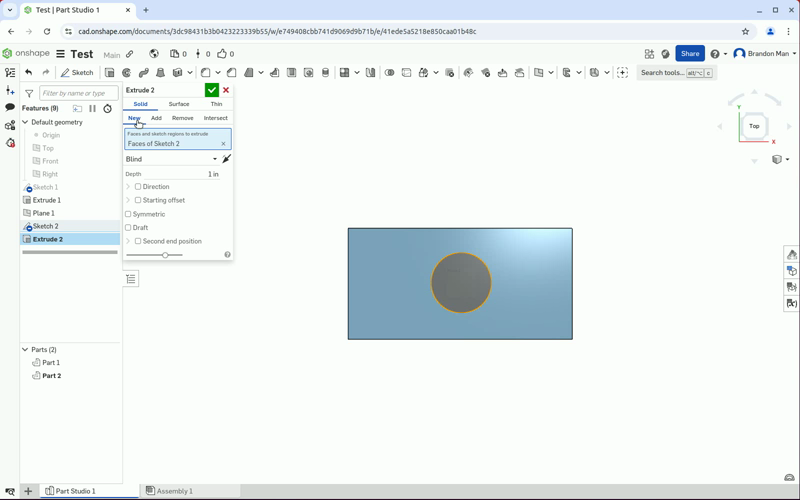
key(tab, 4)
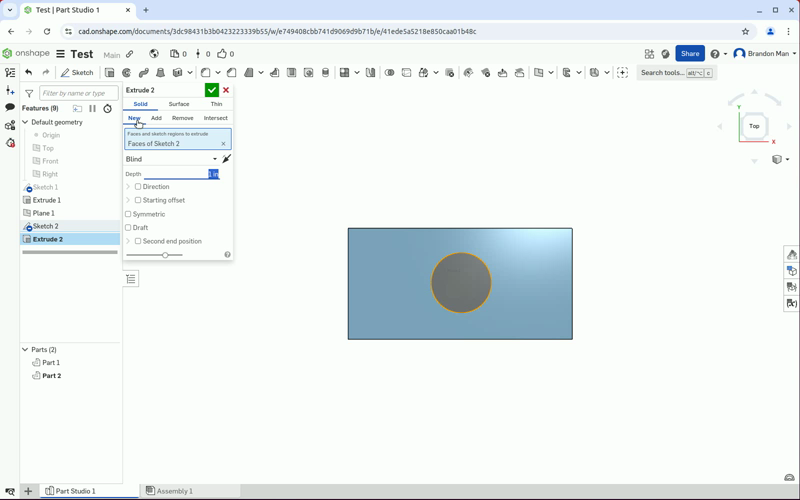
text(8.906)
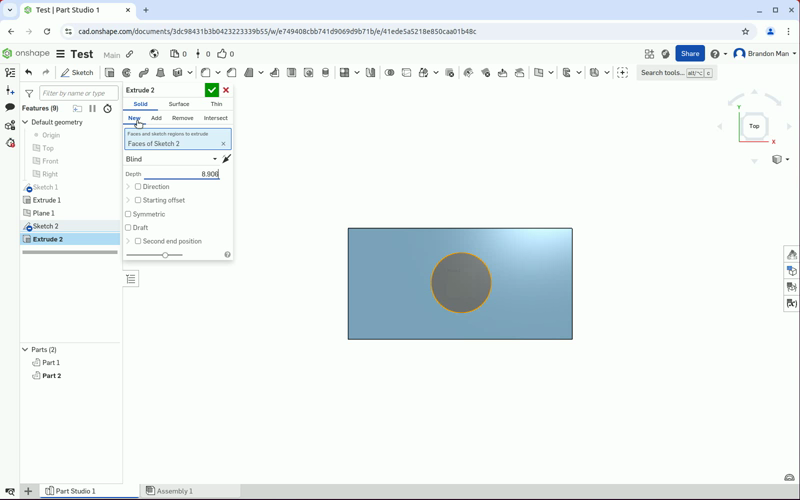
key(enter)
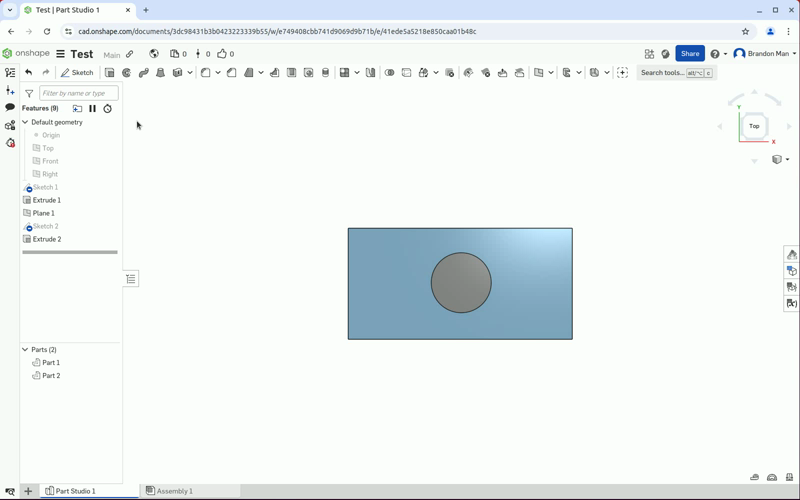
key(shift+h)
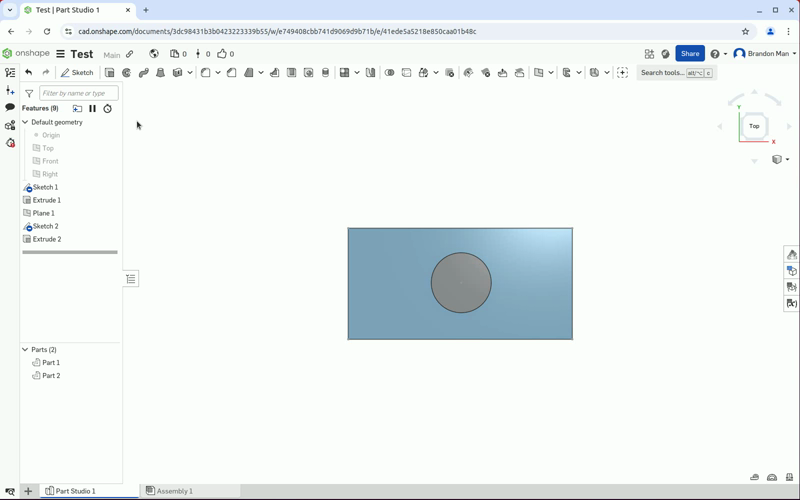
key(shift+h)
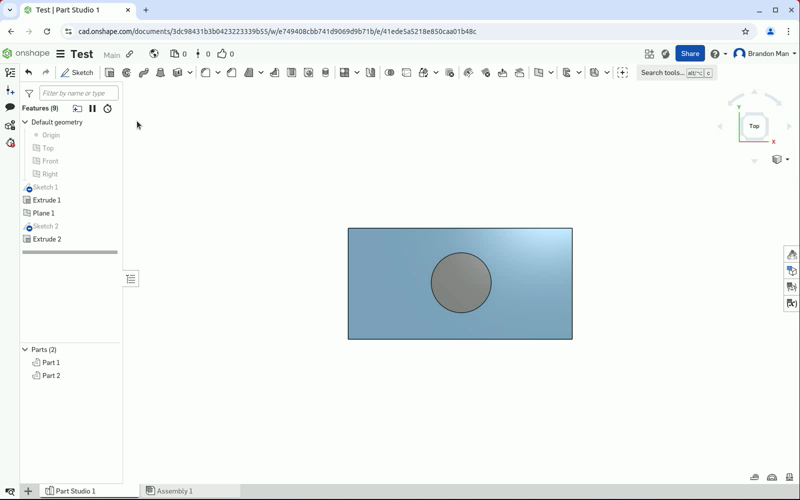
mouse_move(73, 189)
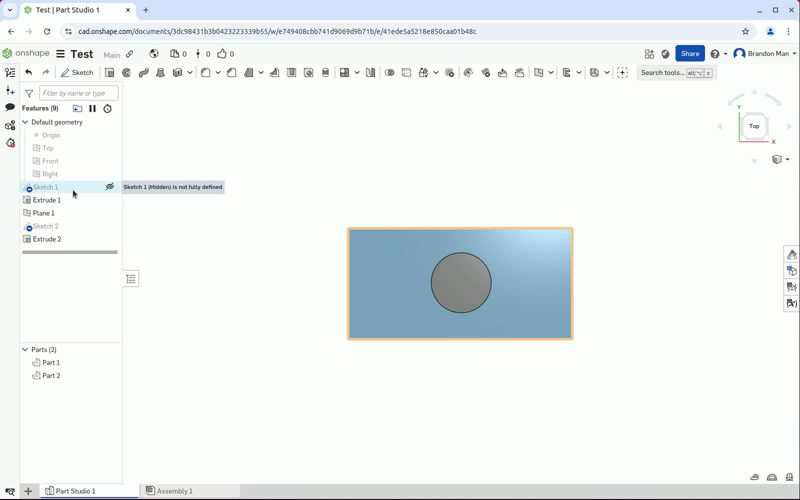
click(73, 189)
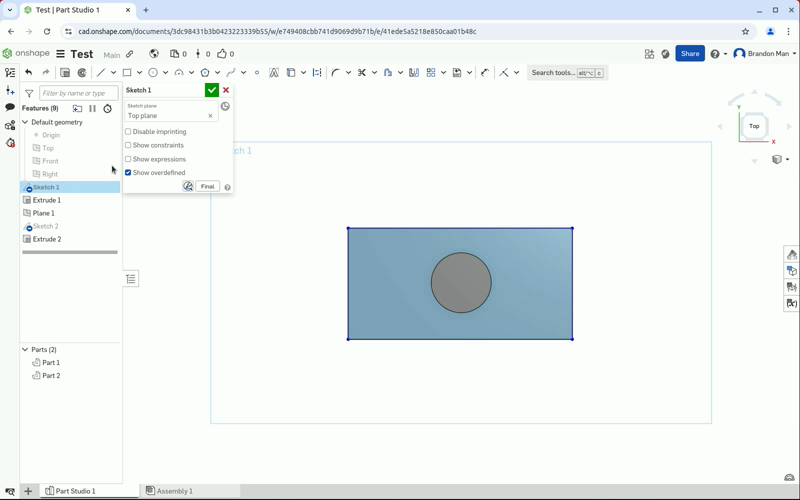
mouse_move(229, 92)
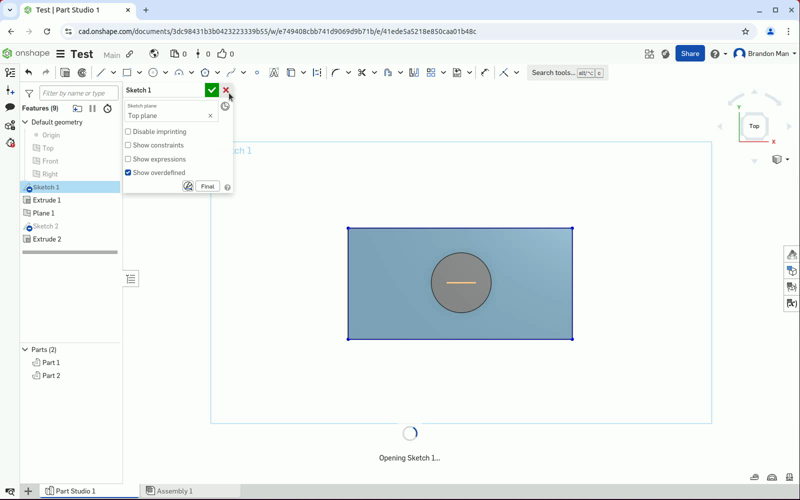
click(229, 92)
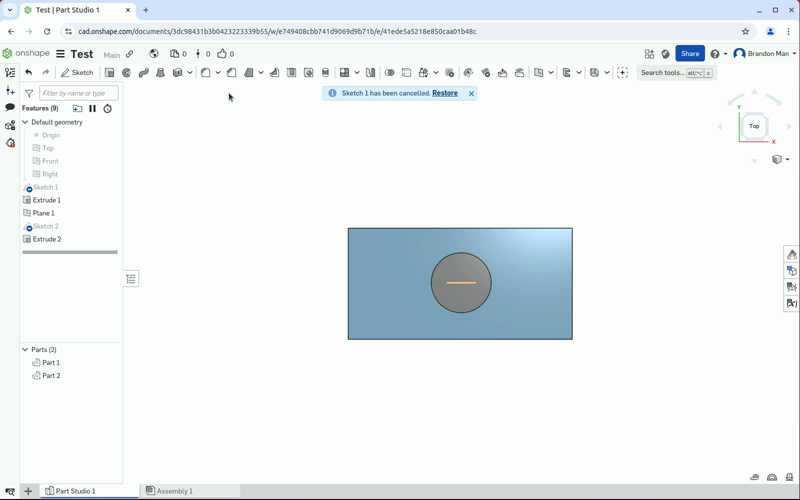
mouse_move(73, 352)
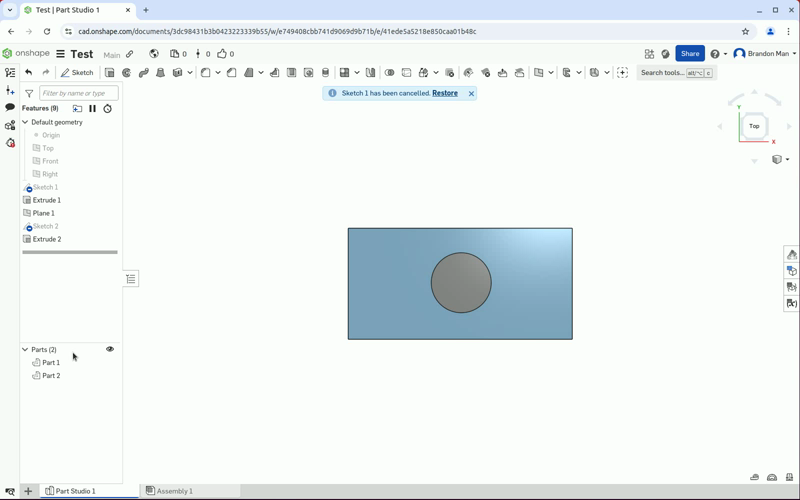
key(y)
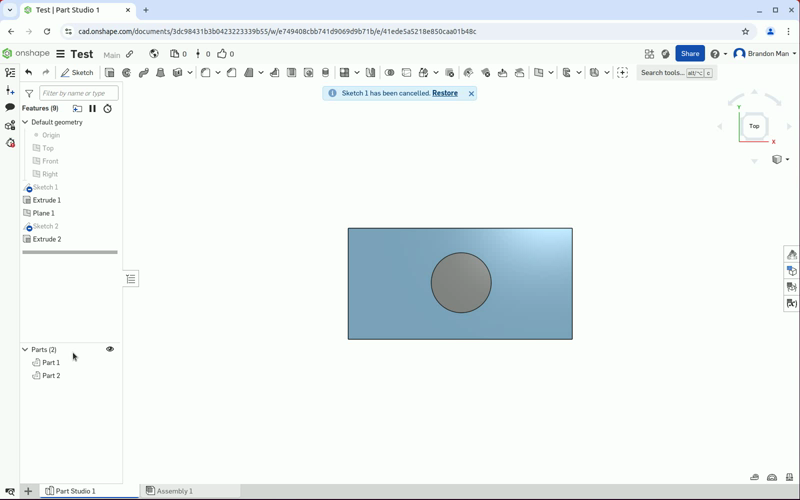
key(shift+p)
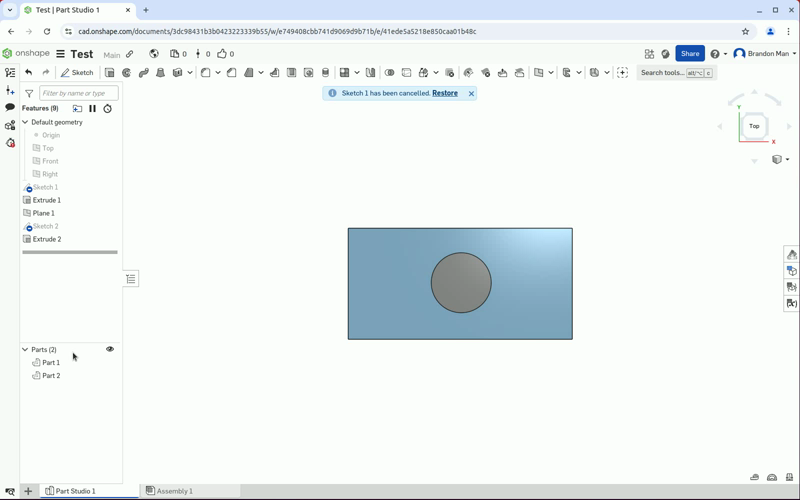
key(space)
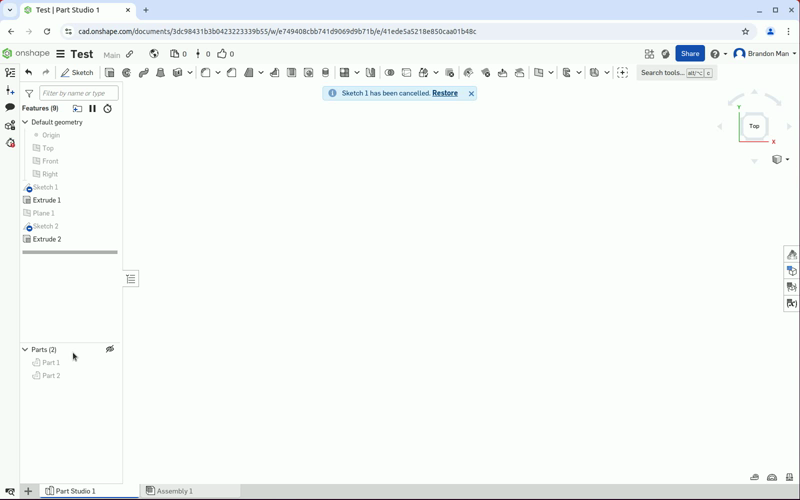
key_down(shift)
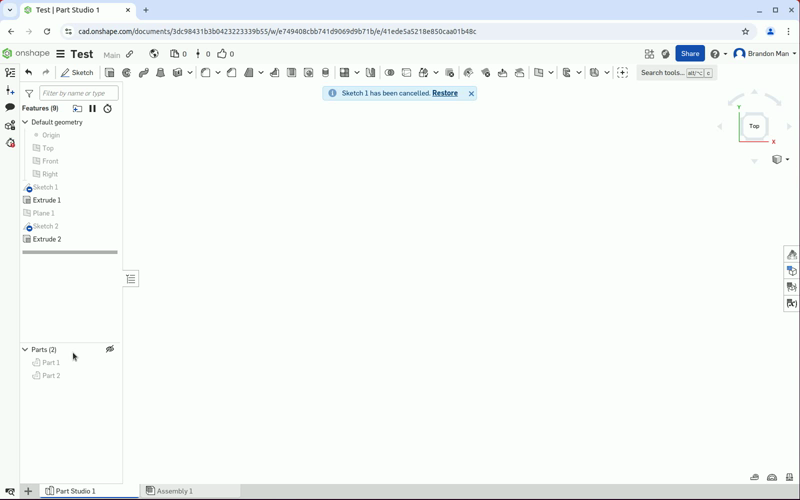
key(up)
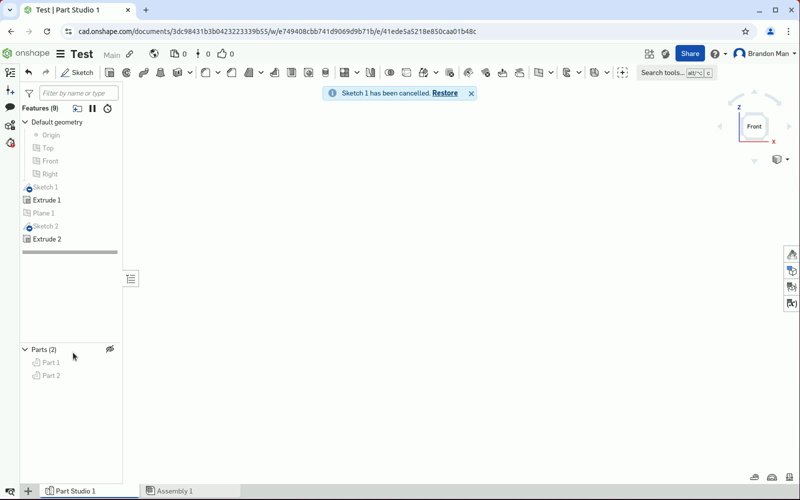
key_up(shift)
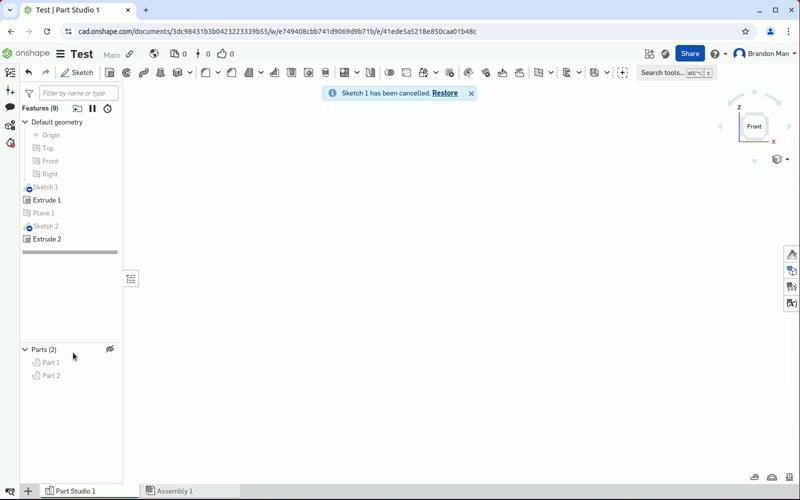
mouse_move(73, 352)
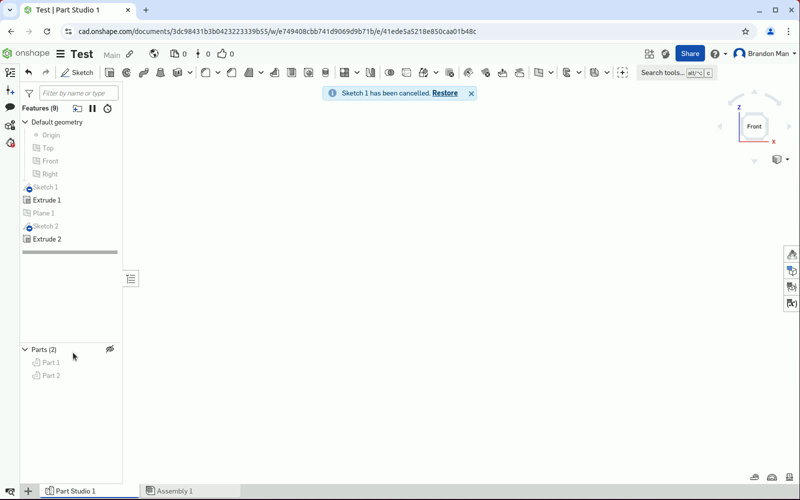
key(shift+y)
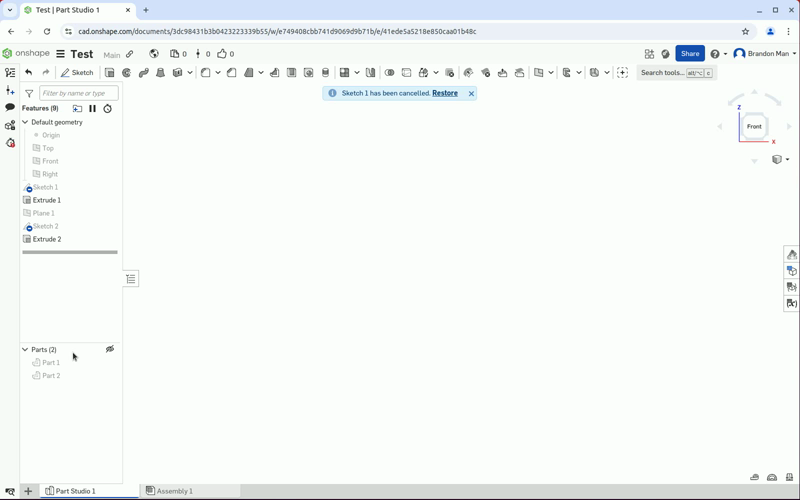
key(shift+s)
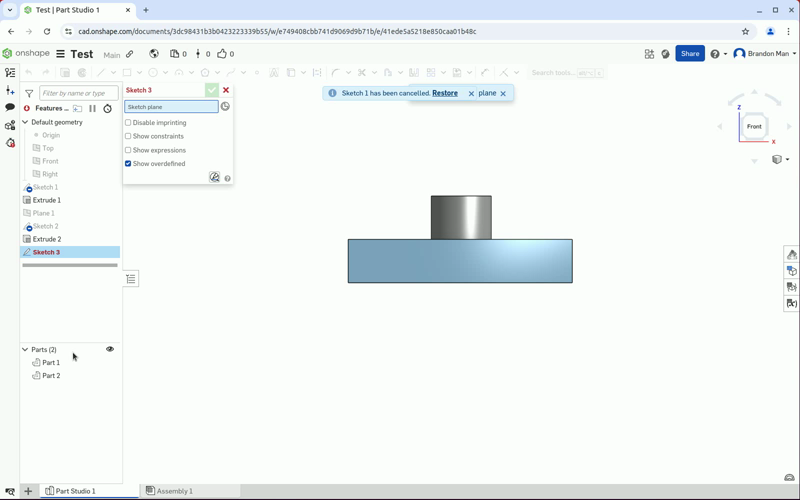
mouse_move(73, 163)
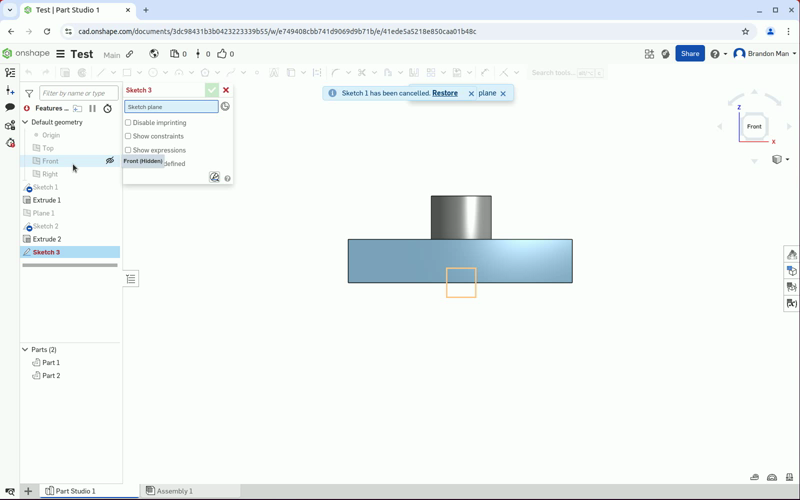
click(73, 163)
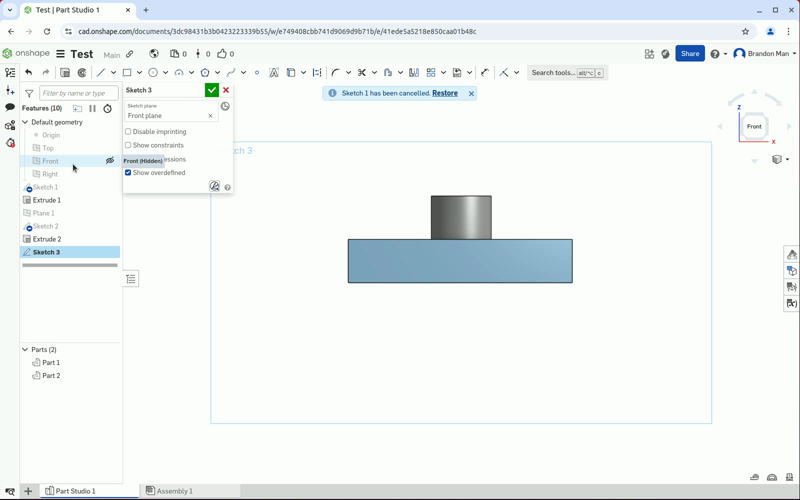
mouse_move(73, 352)
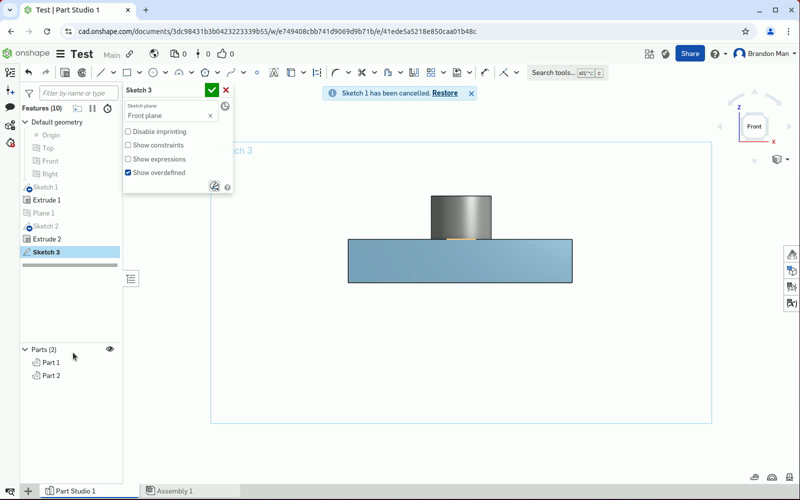
key(y)
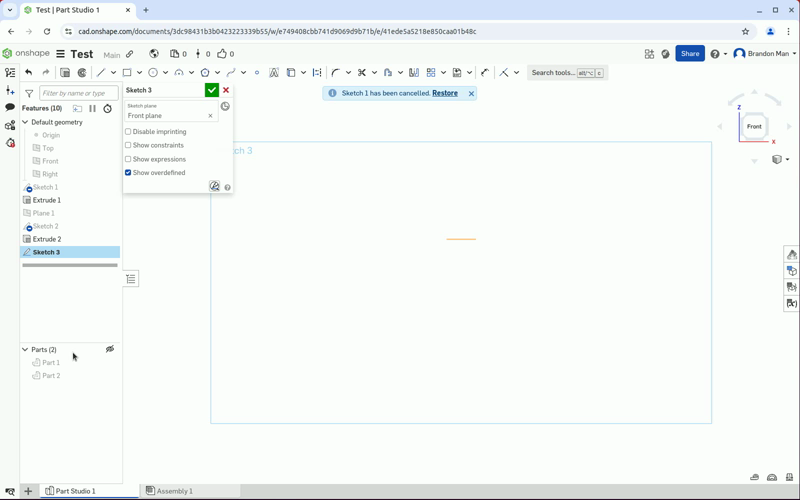
key(l)
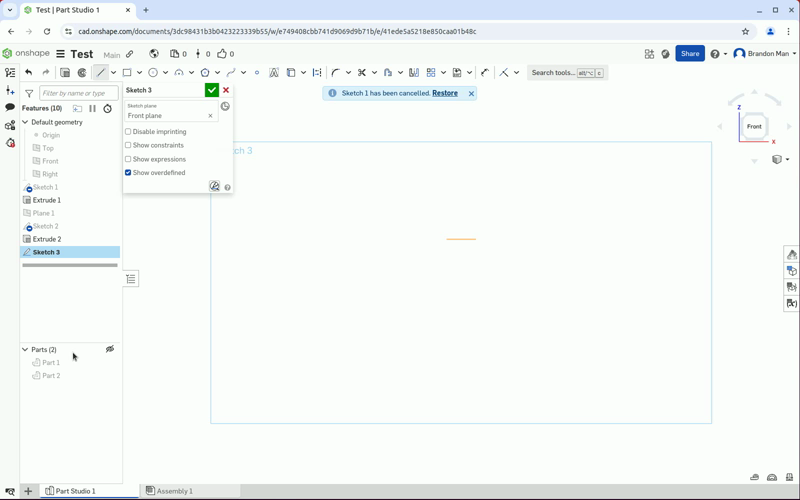
key_down(shift)
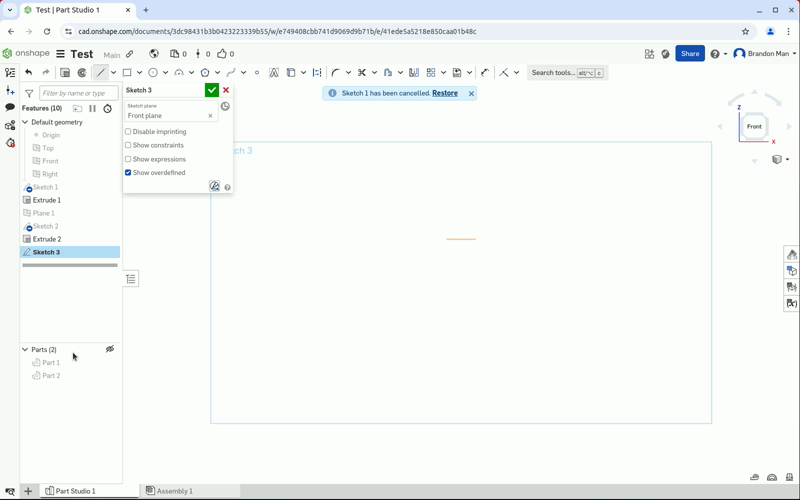
mouse_move(431, 195)
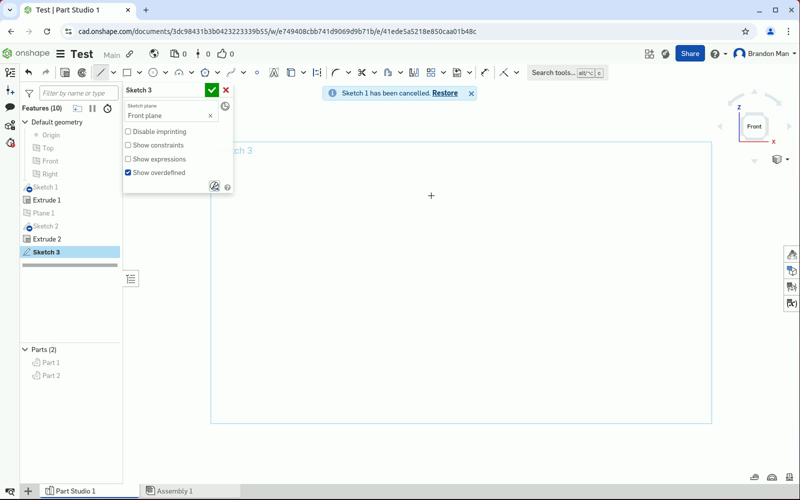
click(431, 195)
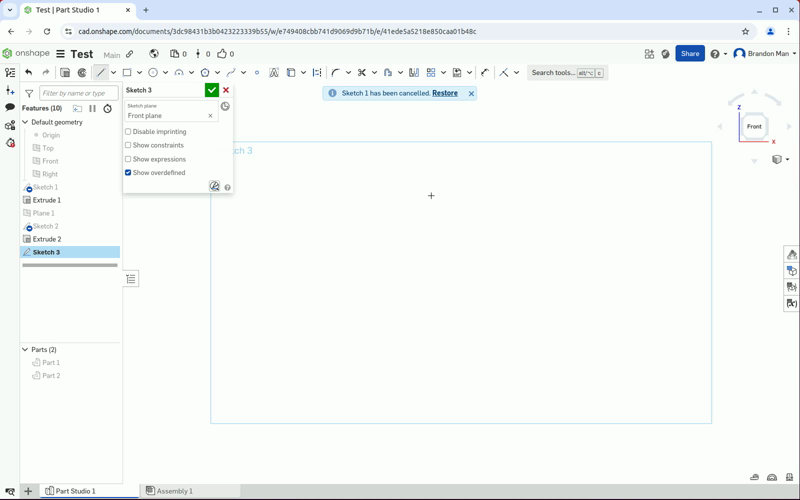
key_up(shift)
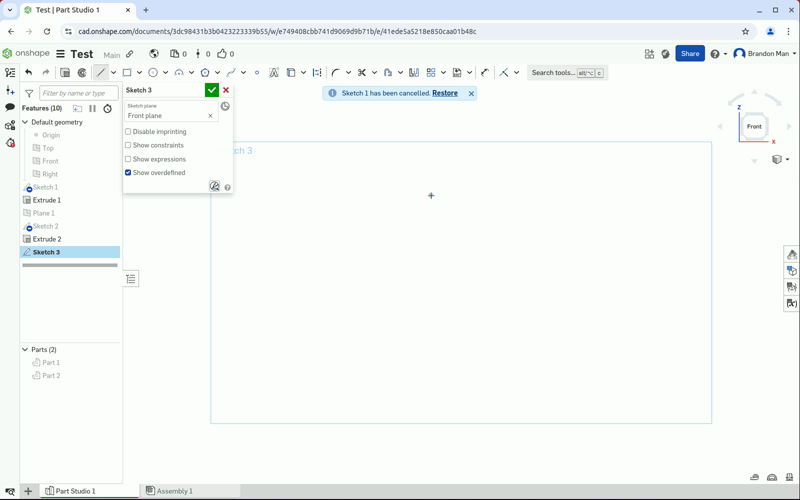
key_down(shift)
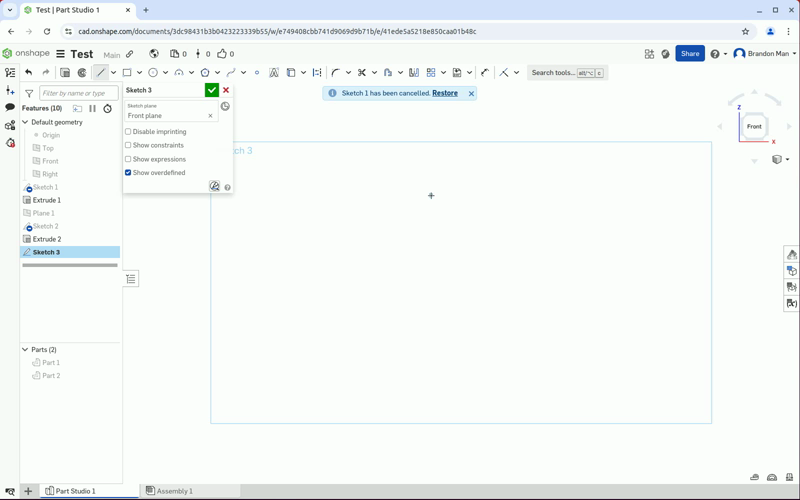
mouse_move(490, 239)
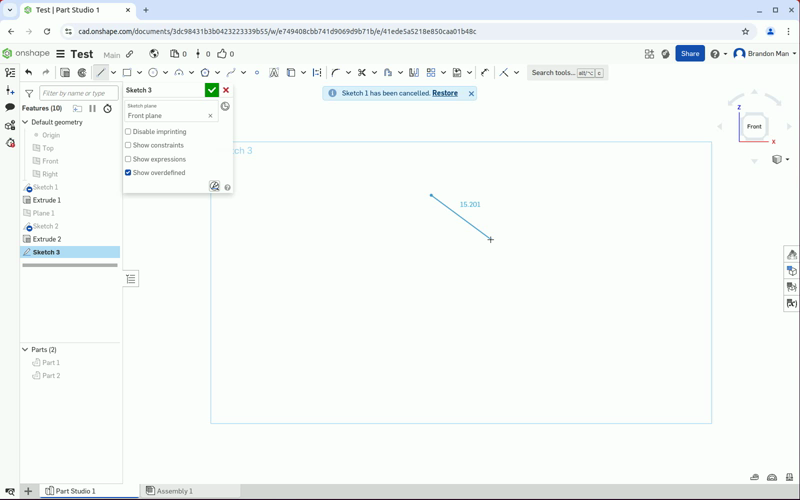
click(490, 239)
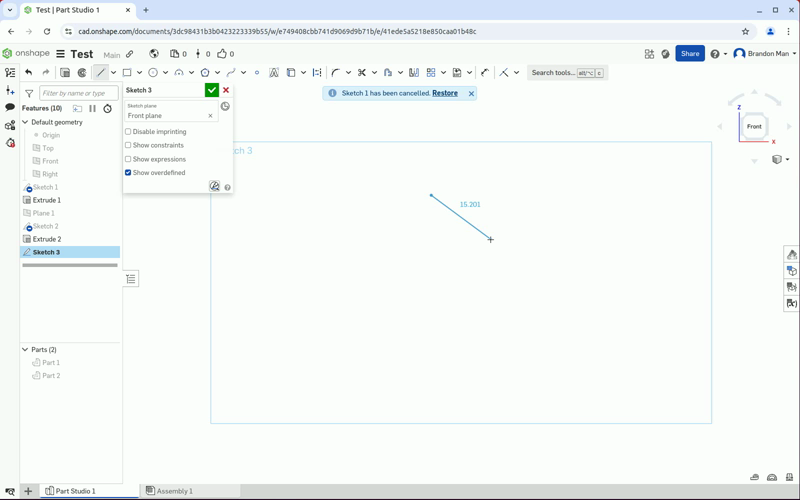
key_up(shift)
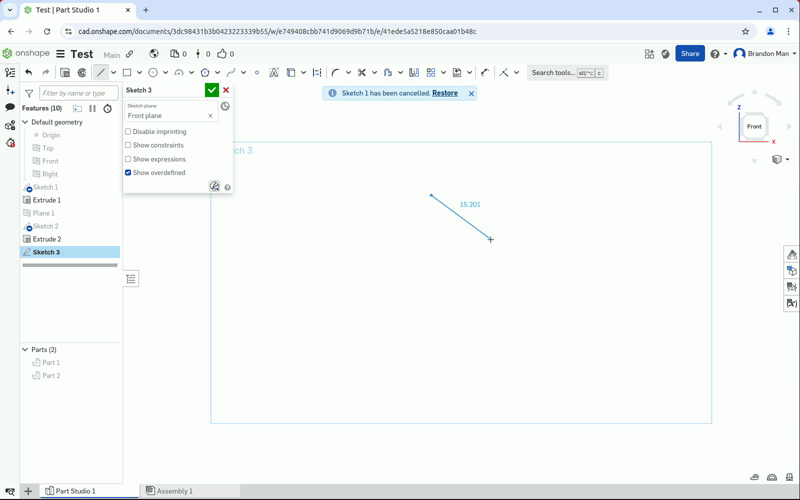
key_down(shift)
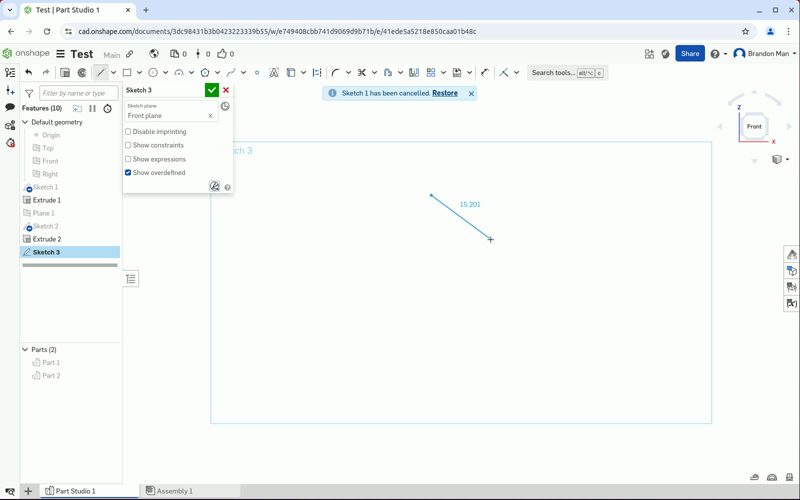
mouse_move(520, 239)
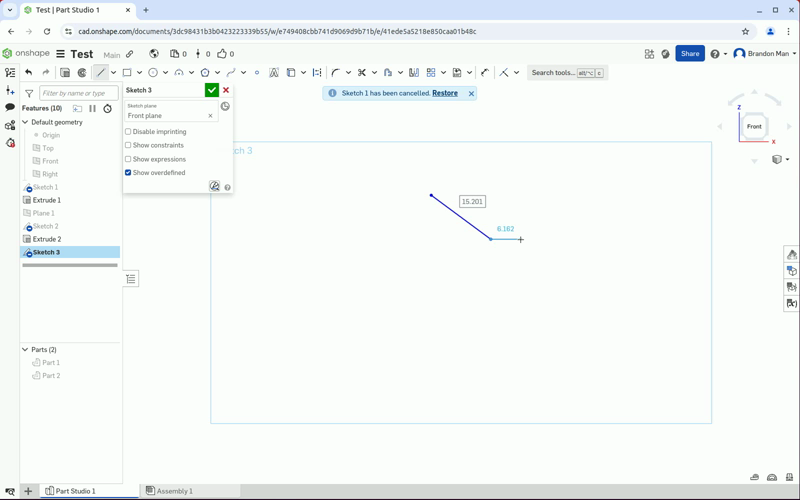
mouse_move(490, 195)
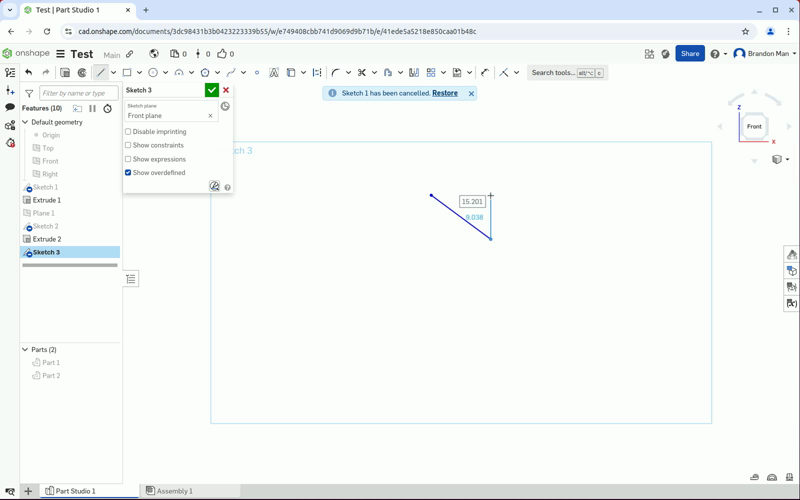
click(490, 195)
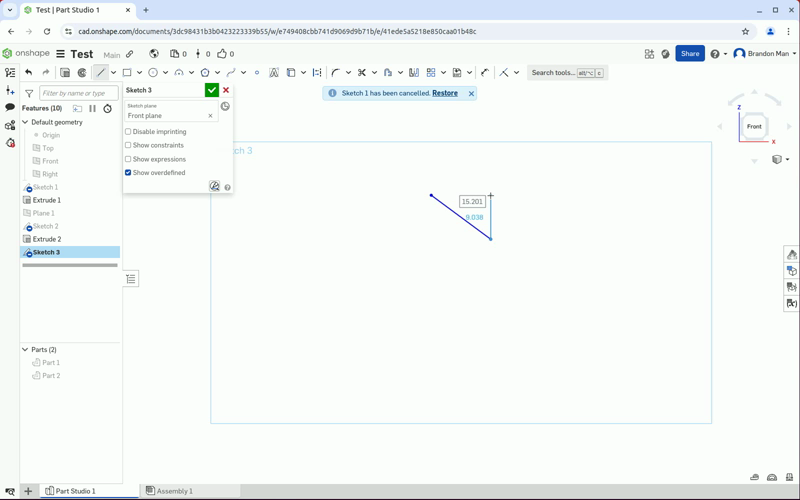
key_up(shift)
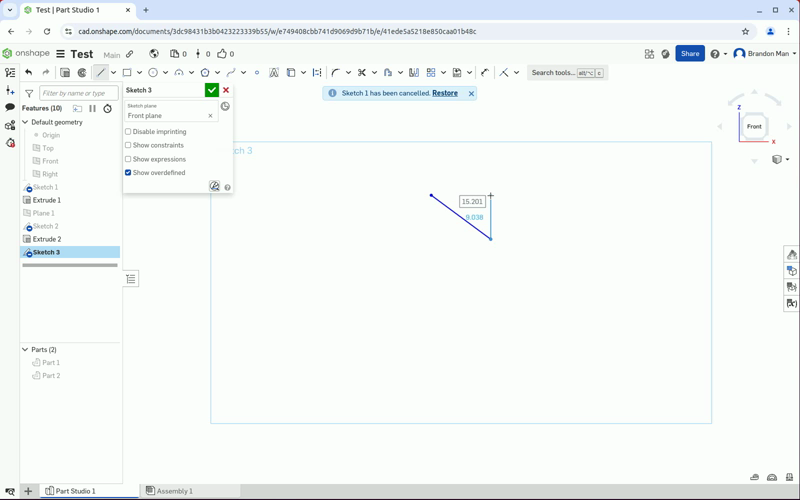
mouse_move(520, 195)
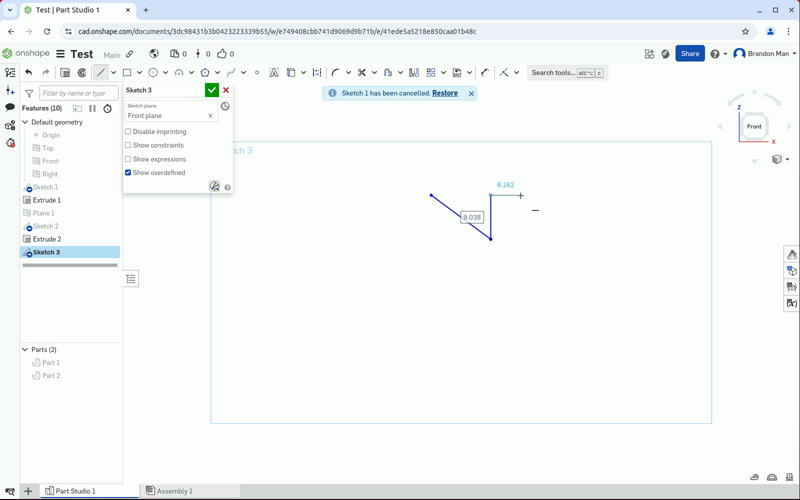
key_down(shift)
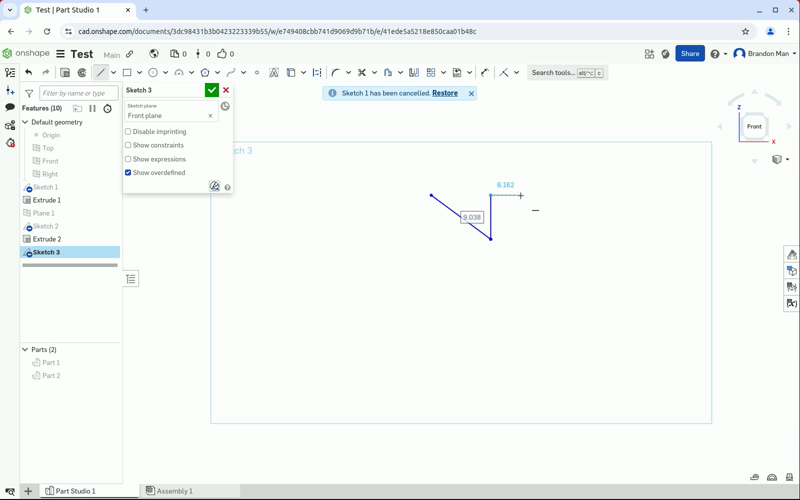
mouse_move(431, 195)
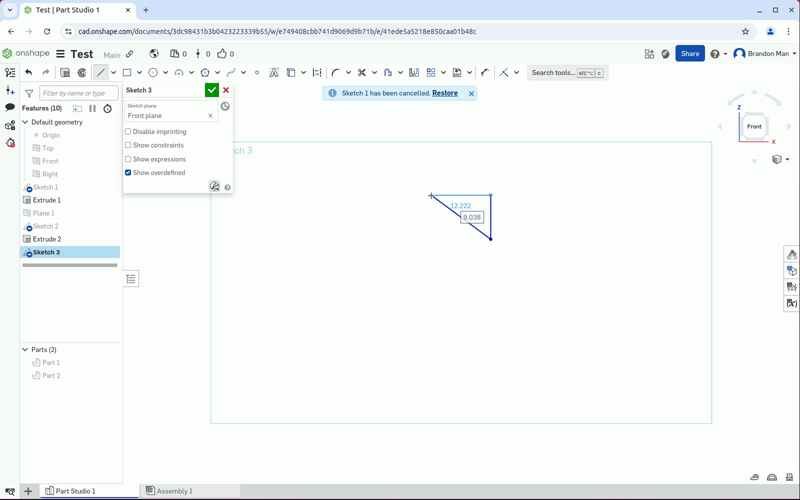
key_up(shift)
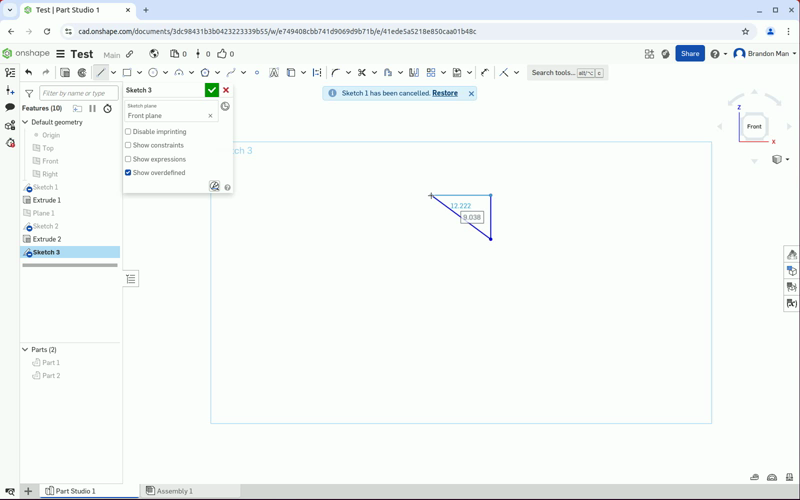
click(431, 195)
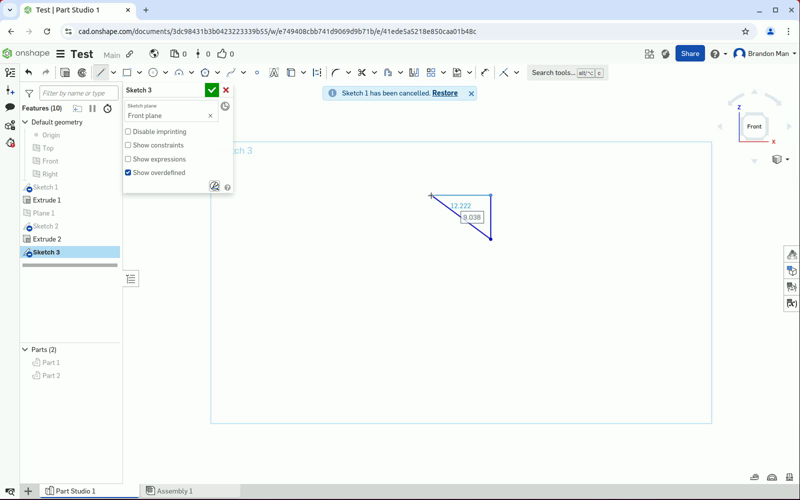
key(esc)
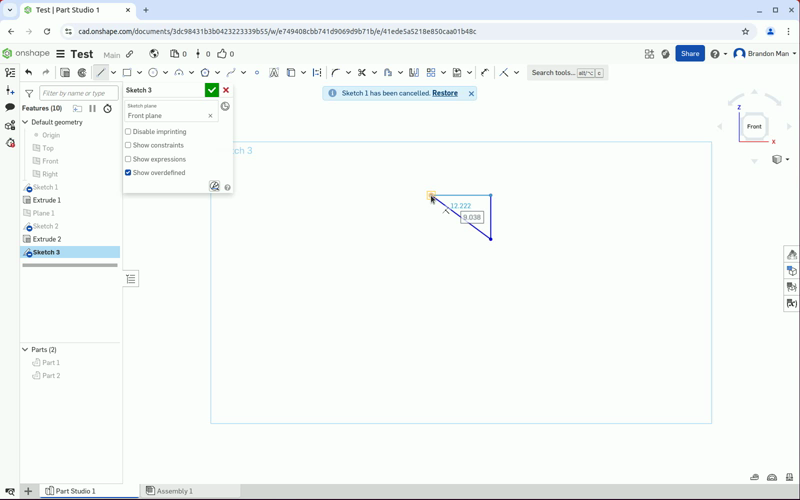
mouse_move(484, 216)
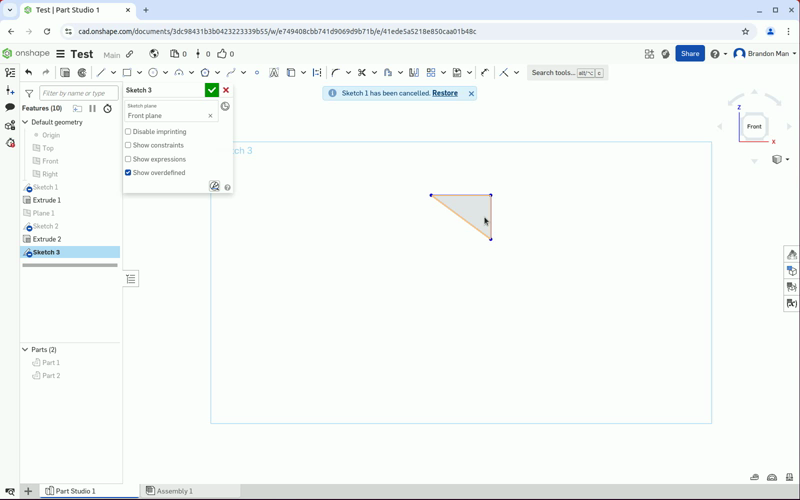
scroll(6)
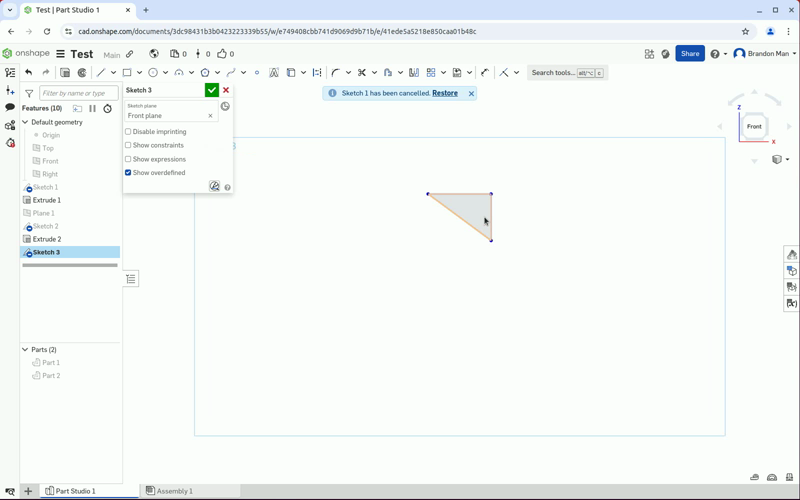
scroll(6)
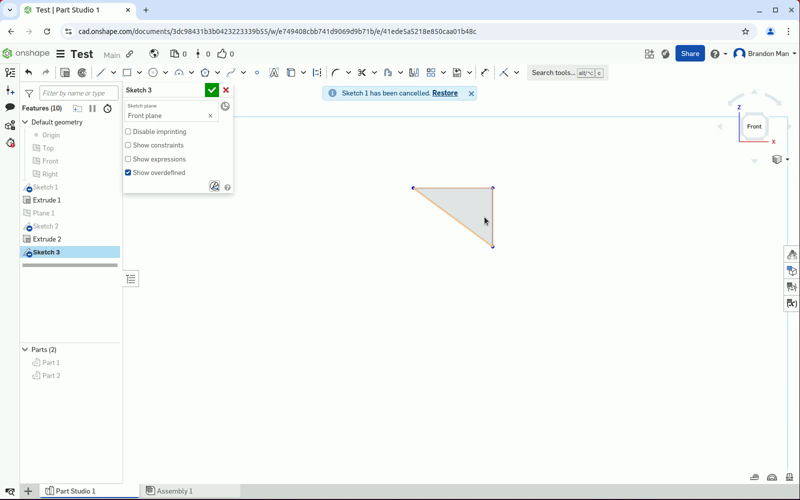
scroll(6)
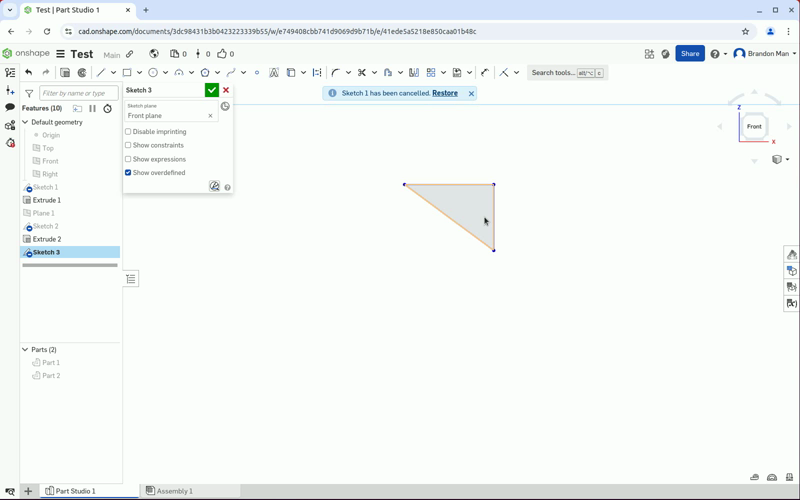
scroll(6)
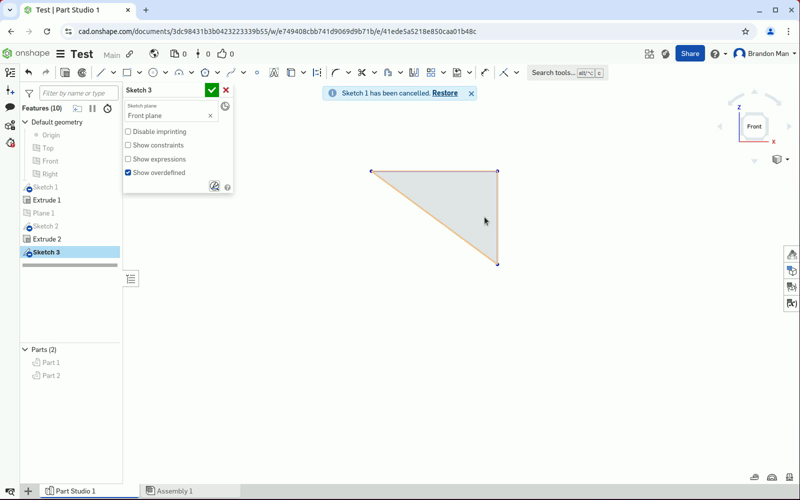
scroll(6)
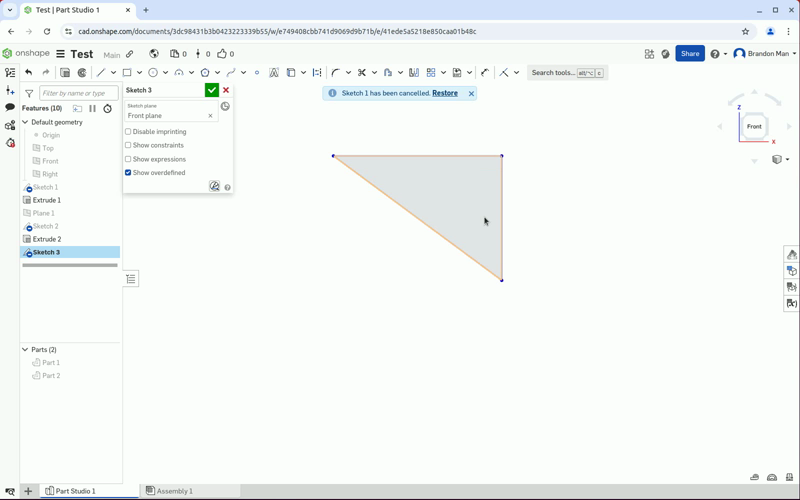
scroll(6)
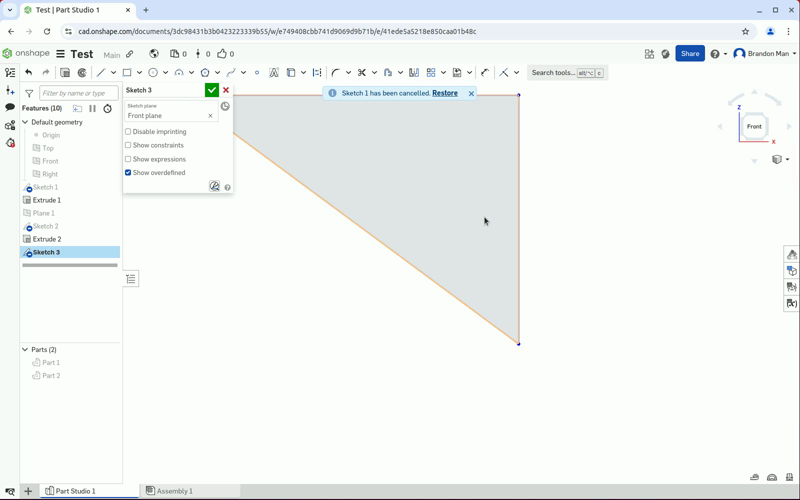
scroll(6)
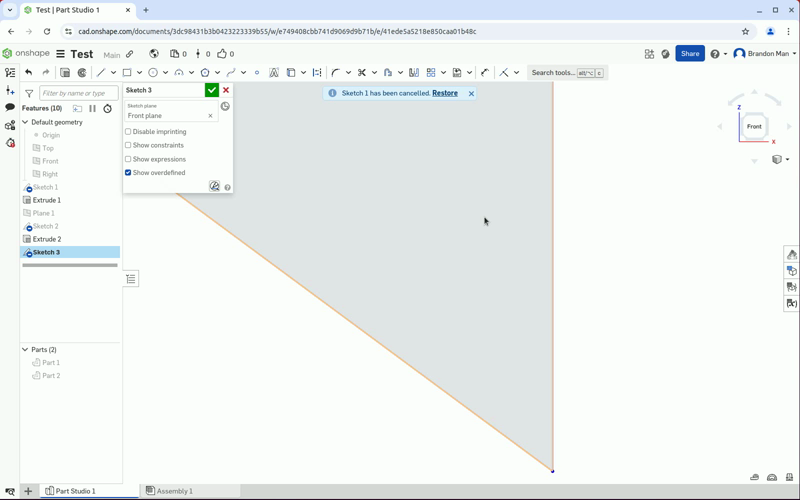
click(484, 216)
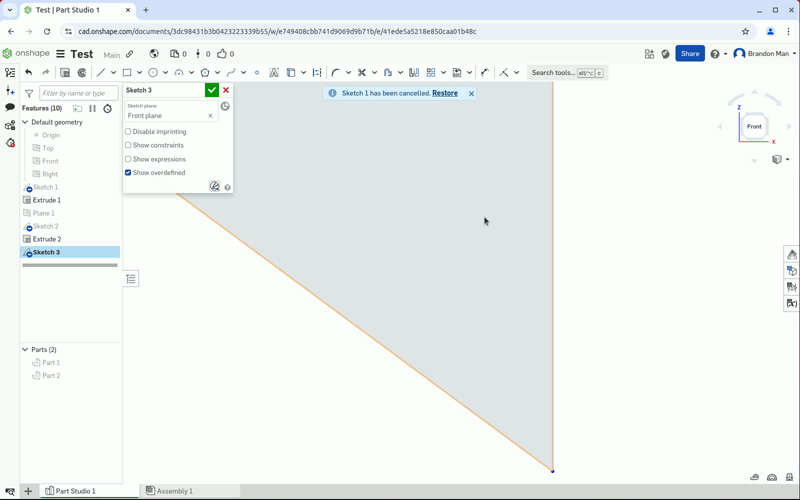
scroll(-6)
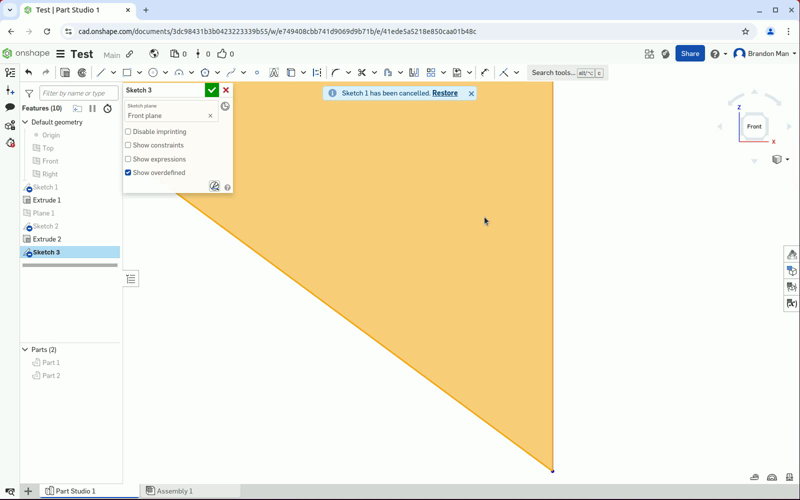
scroll(-6)
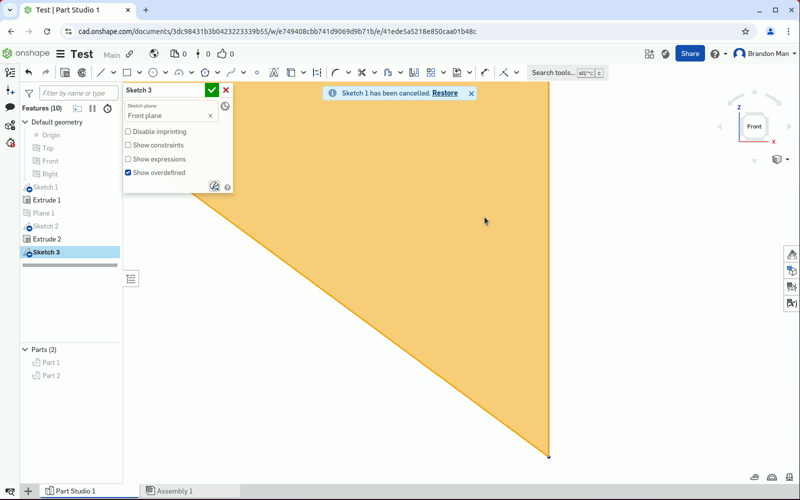
scroll(-6)
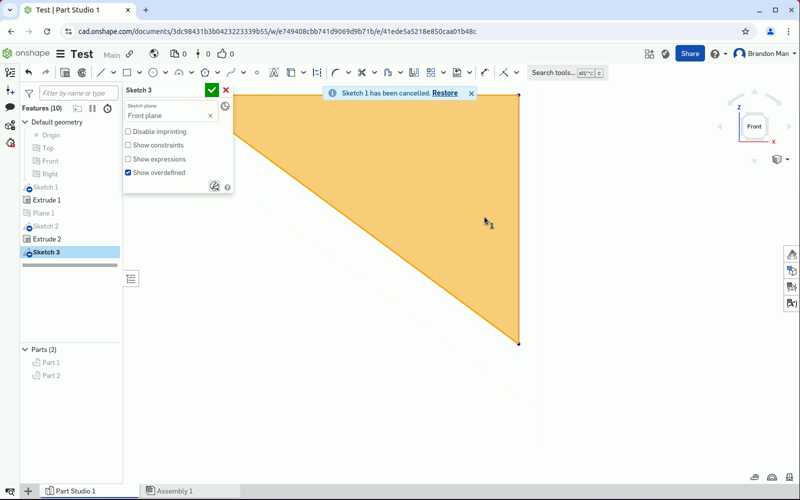
scroll(-6)
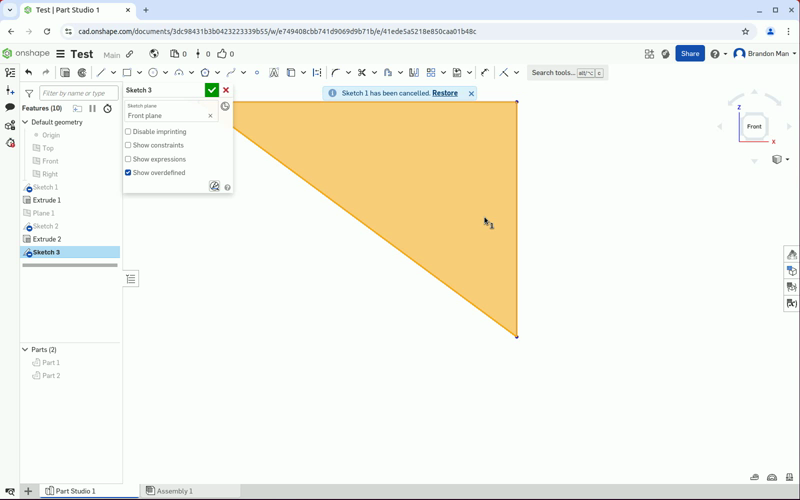
scroll(-6)
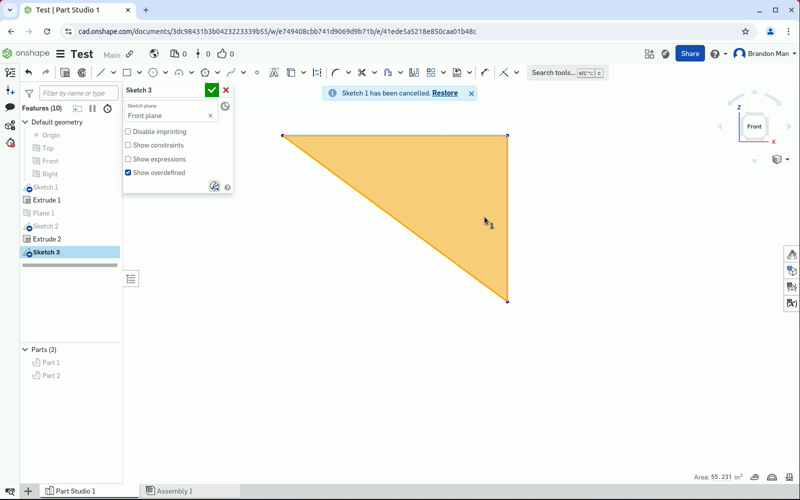
scroll(-6)
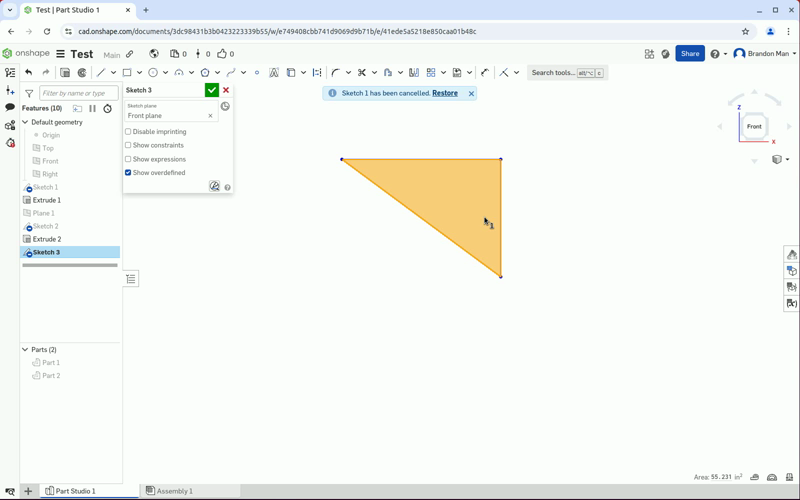
scroll(-6)
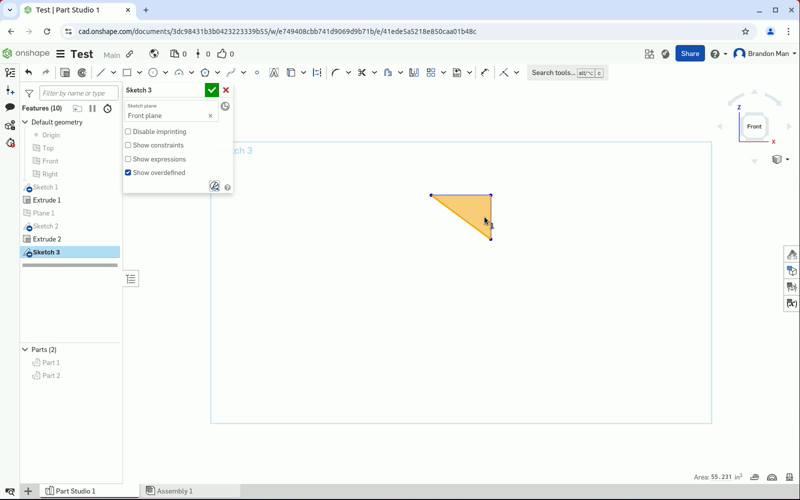
mouse_move(73, 352)
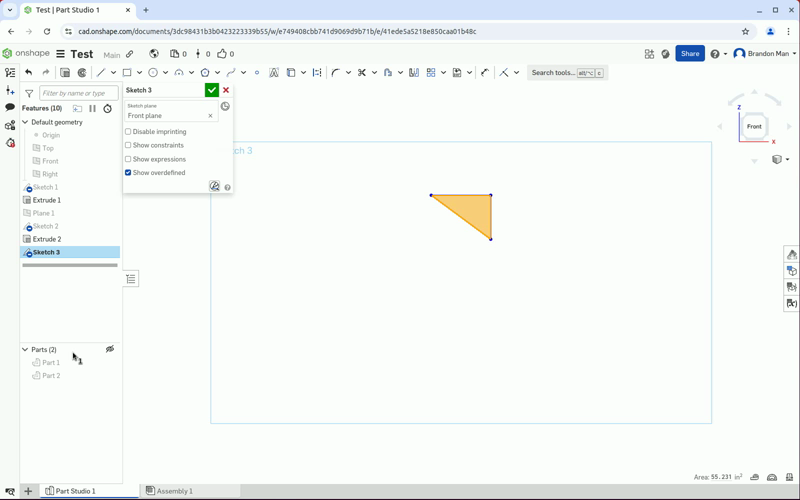
key(shift+y)
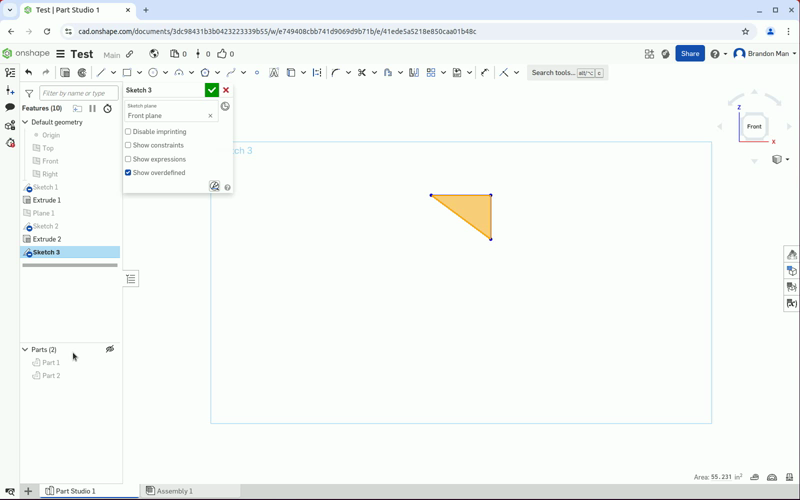
key(shift+e)
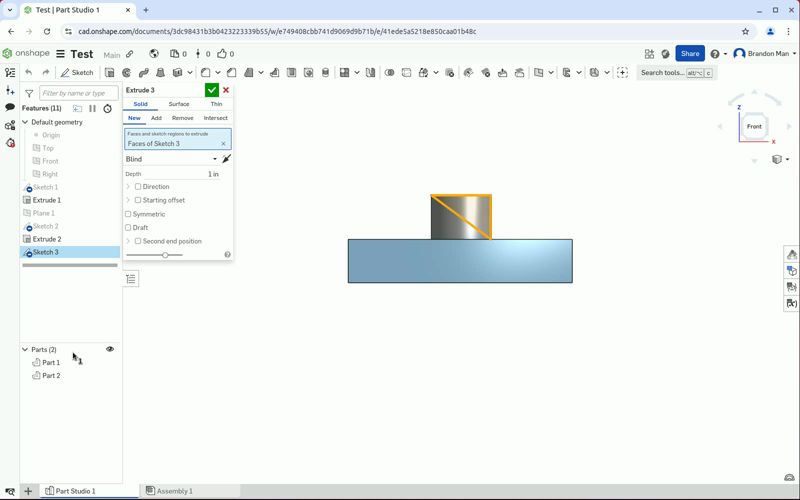
mouse_move(143, 106)
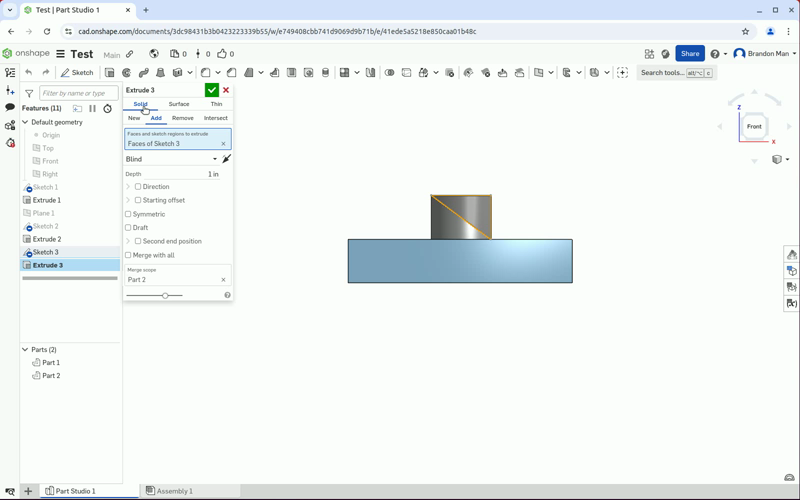
click(143, 106)
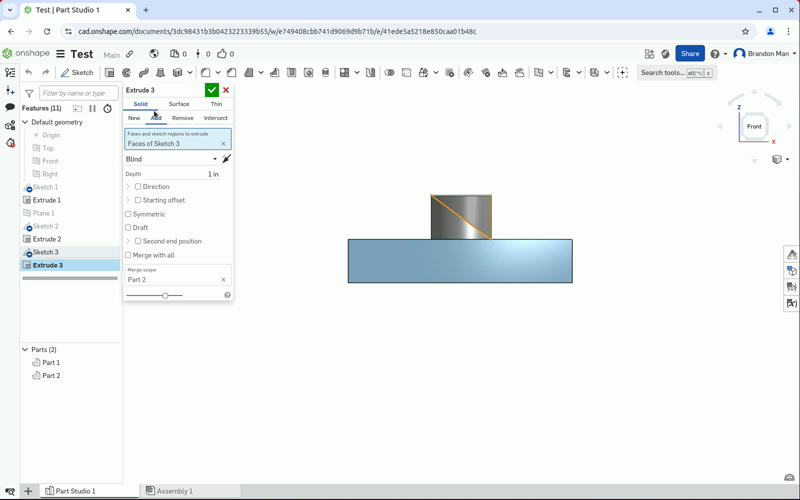
mouse_move(186, 120)
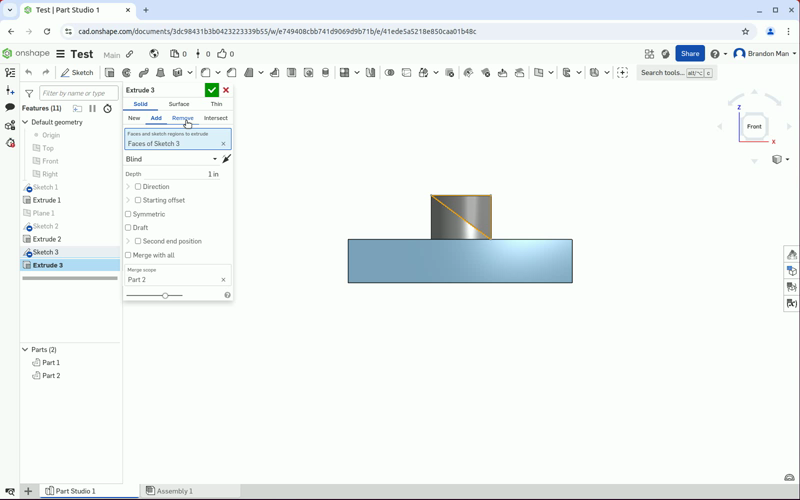
click(186, 120)
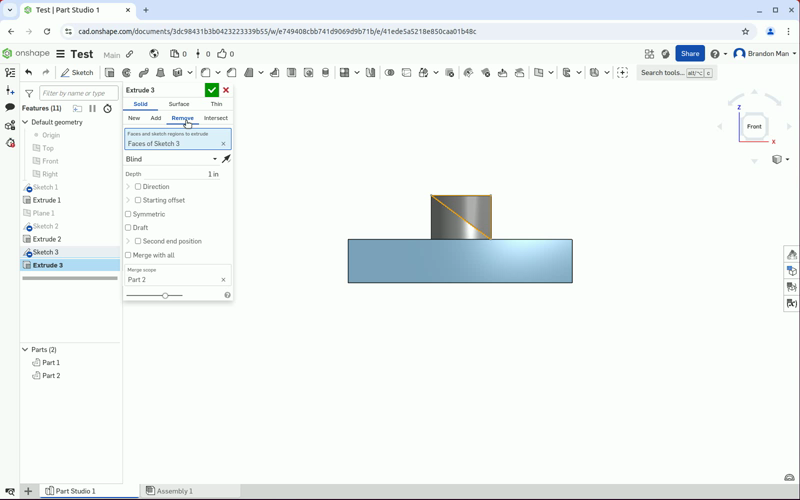
key(tab, 4)
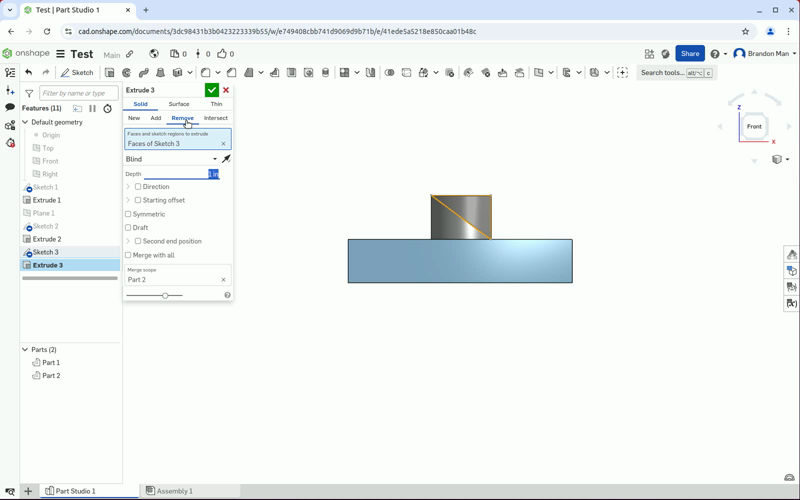
text(40.44)
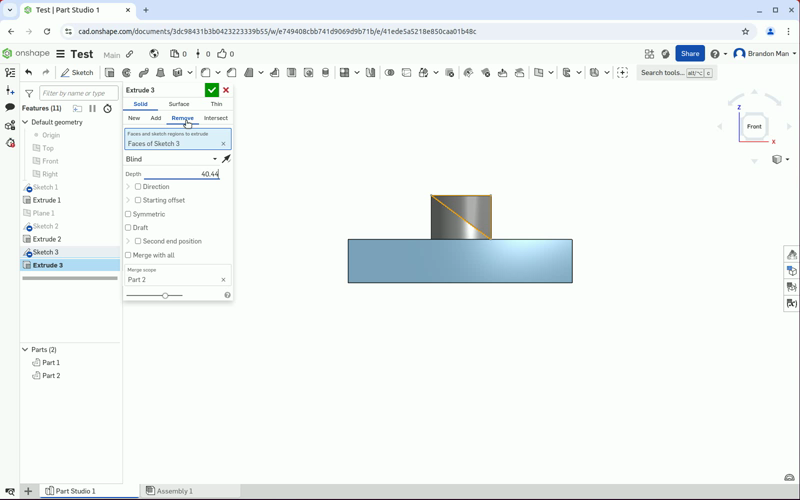
key(tab, 3)
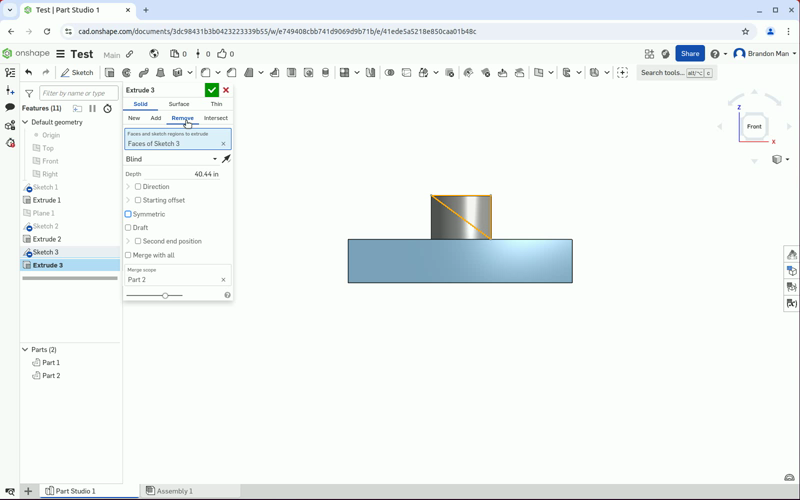
key(space)
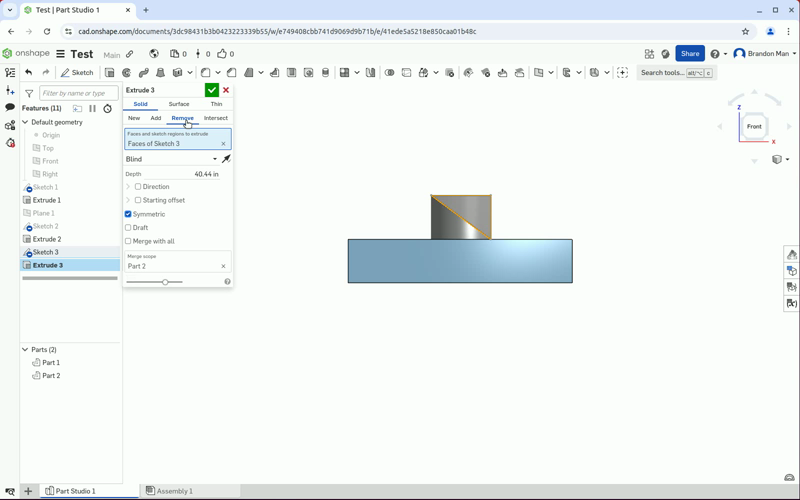
key(tab, 2)
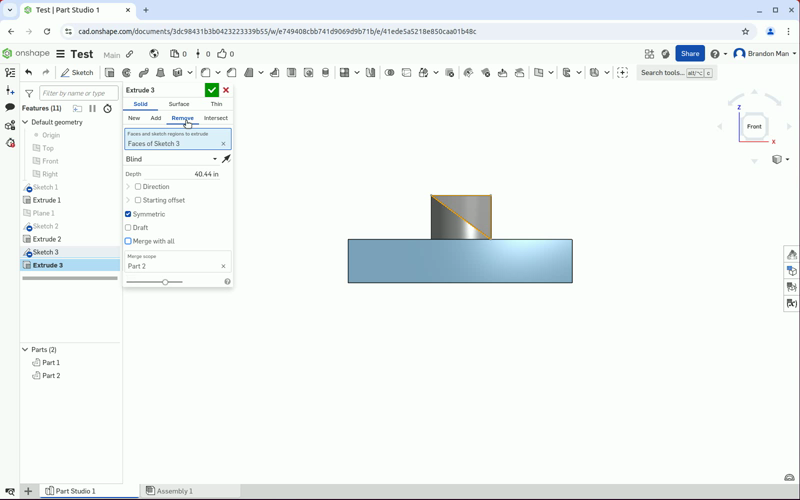
key(space)
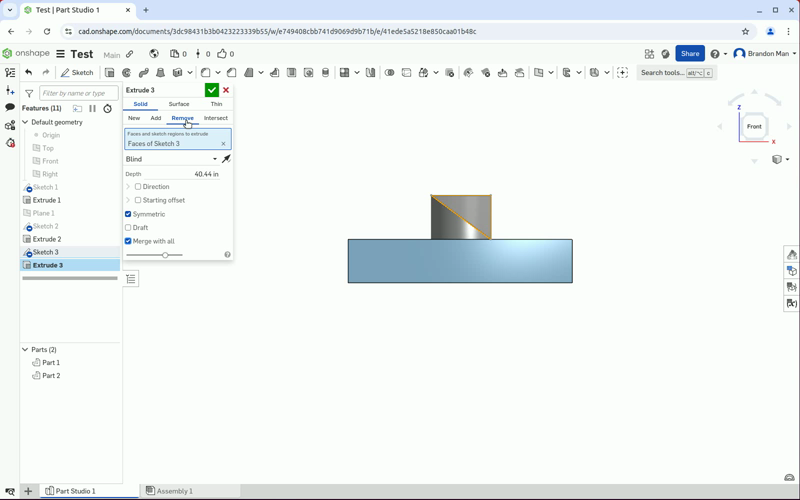
key(enter)
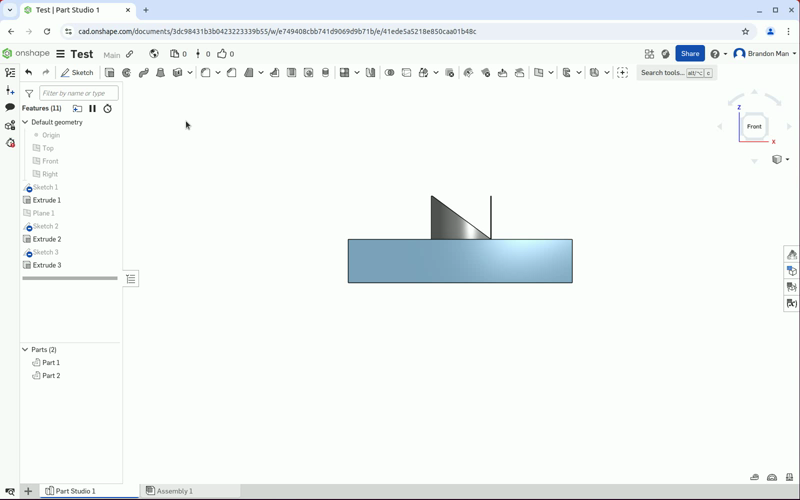
key(shift+h)
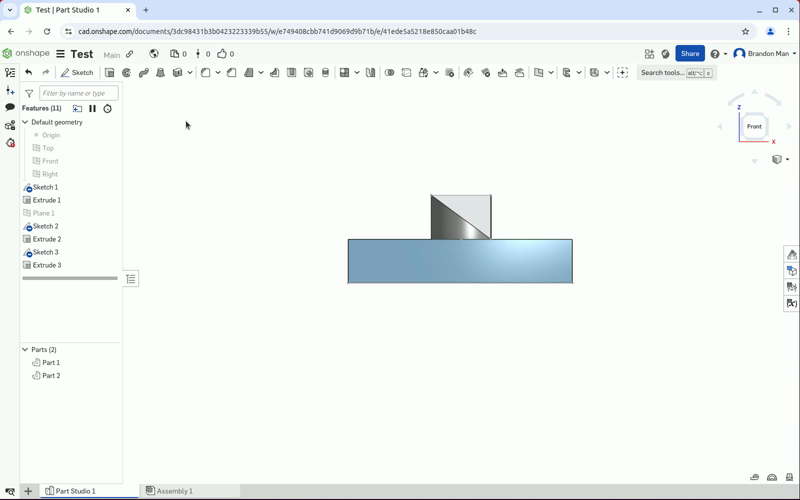
key(shift+h)
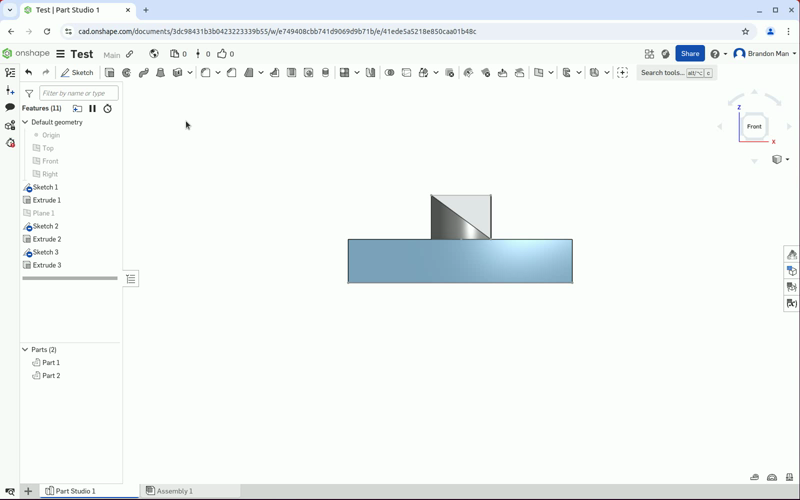
key(shift+7)
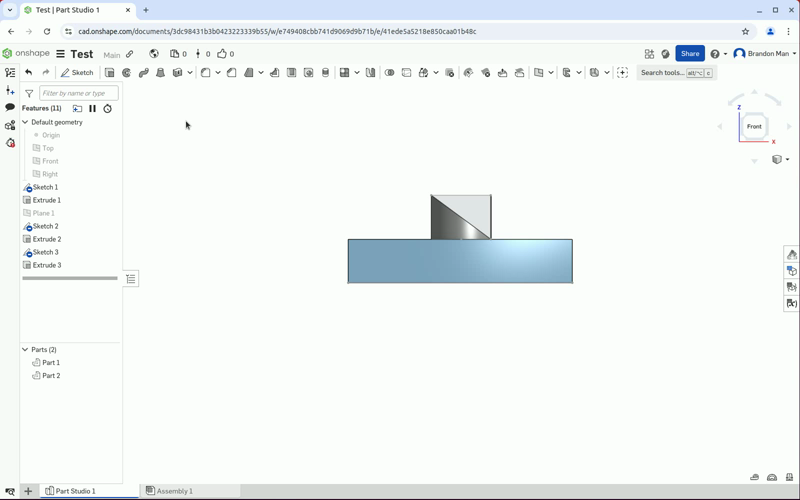
key(left, 2)
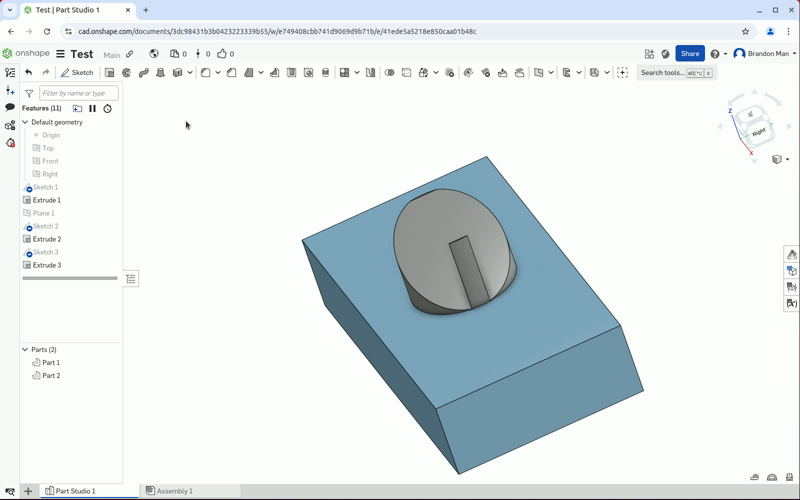
key(down, 2)
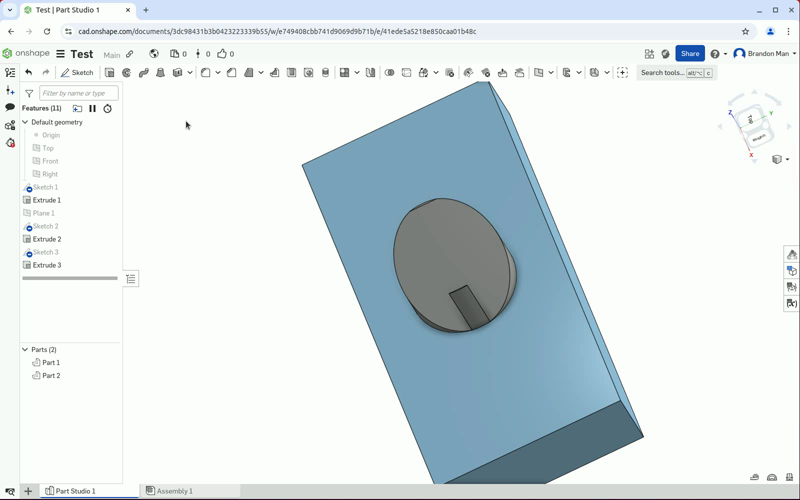
key(up, 2)
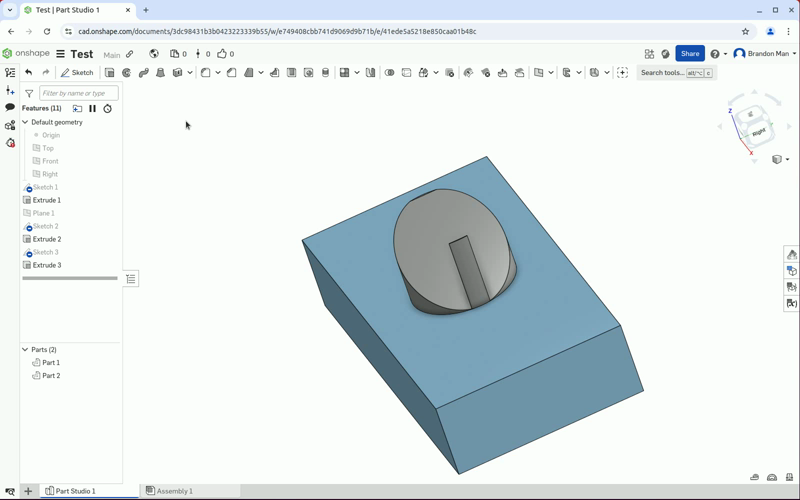
key(right, 2)
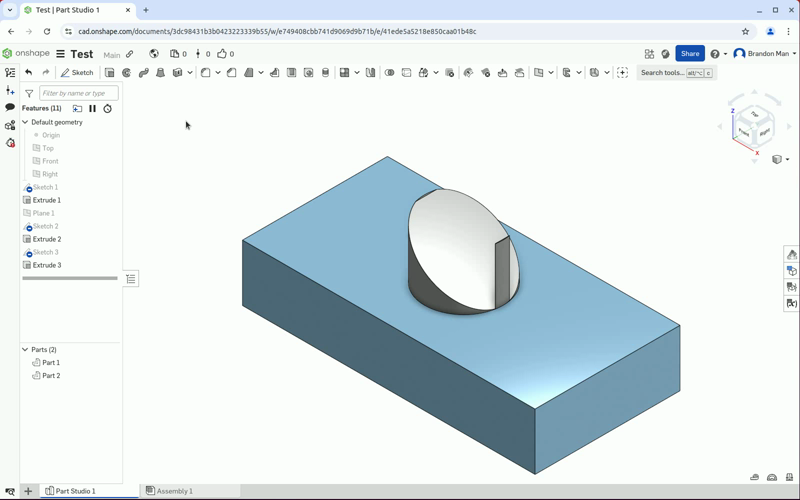
mouse_move(73, 189)
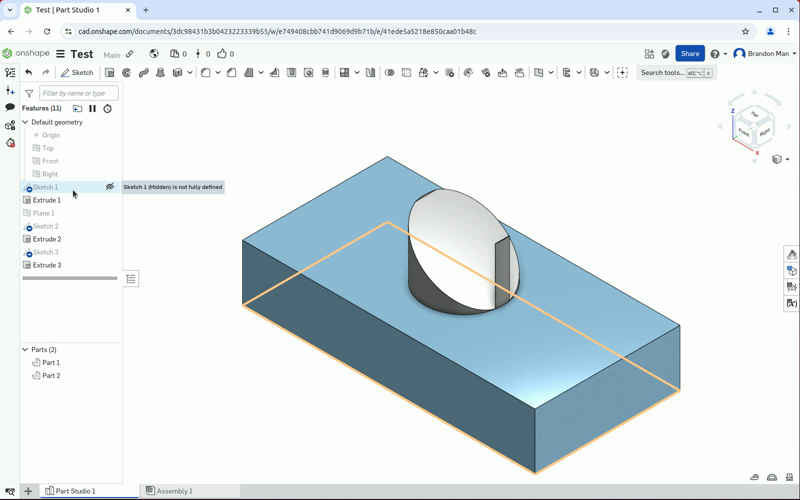
click(73, 189)